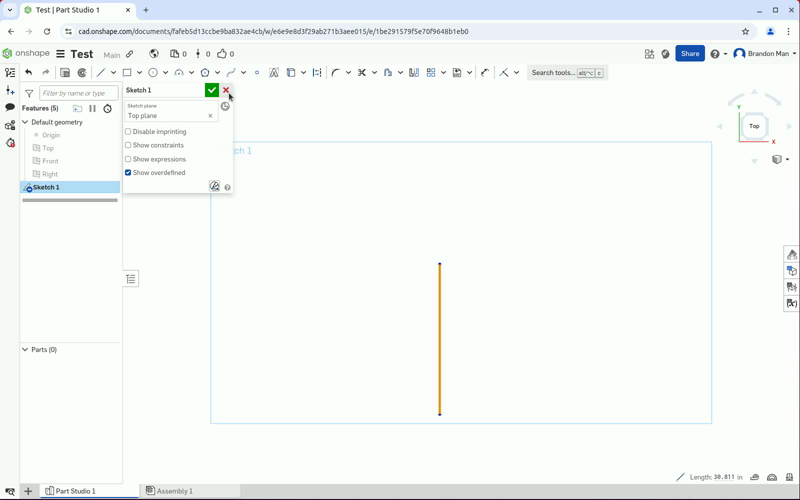
key(shift+h)
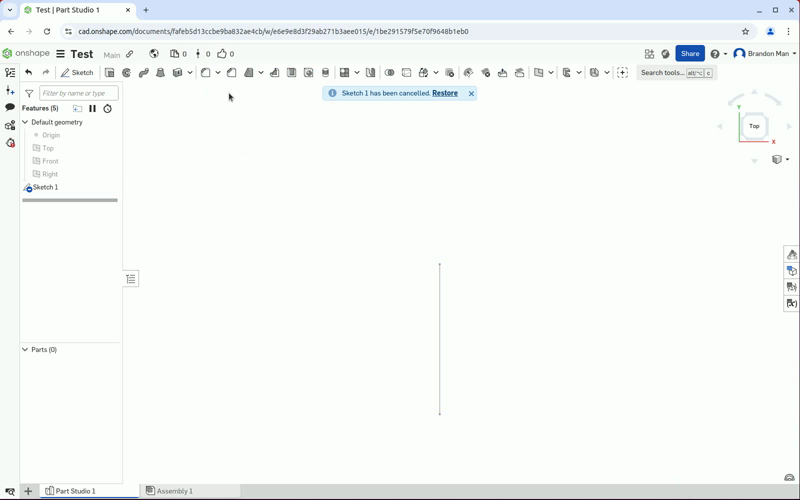
key(shift+s)
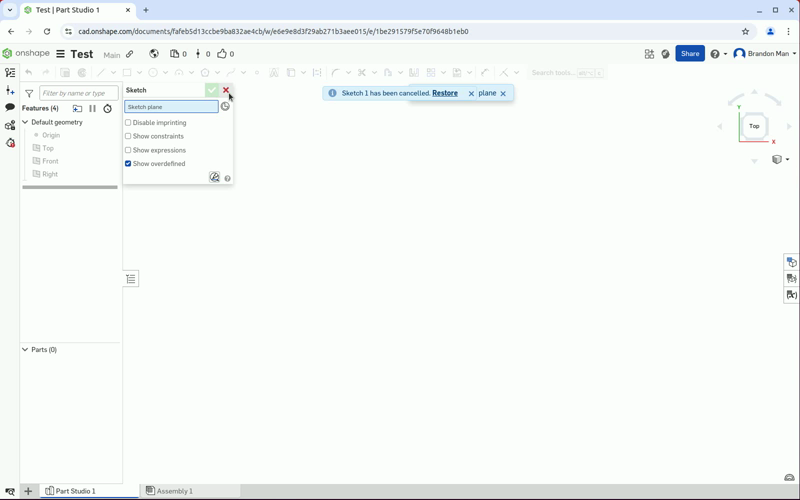
mouse_move(73, 150)
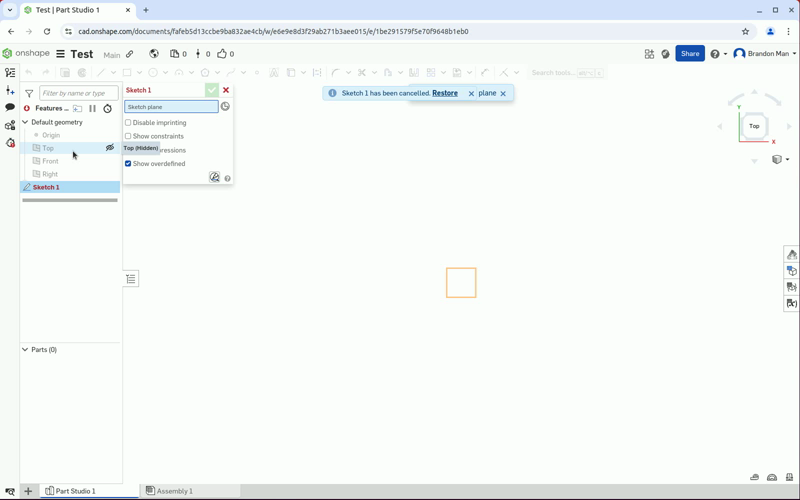
click(73, 150)
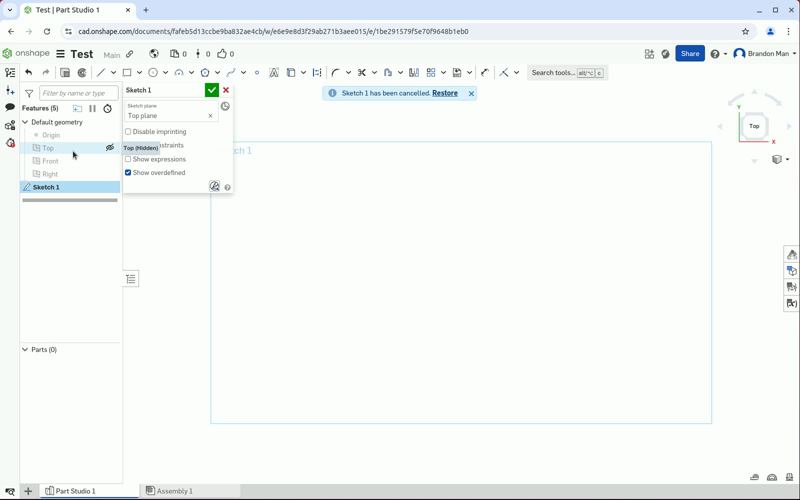
mouse_move(73, 352)
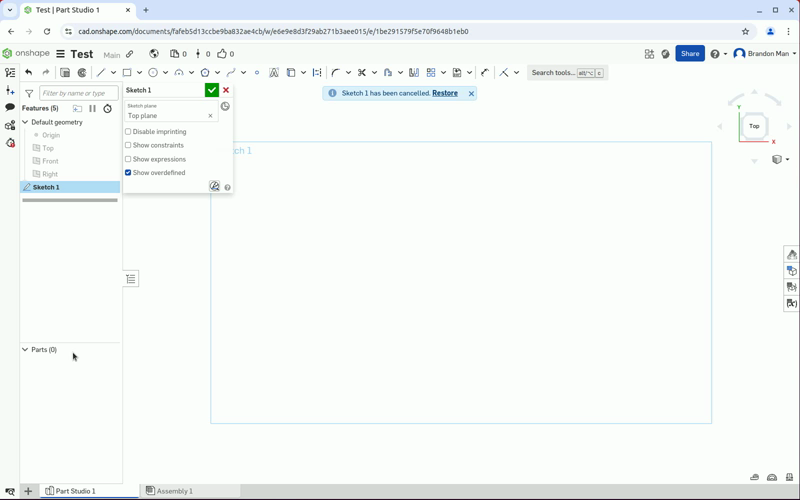
key(y)
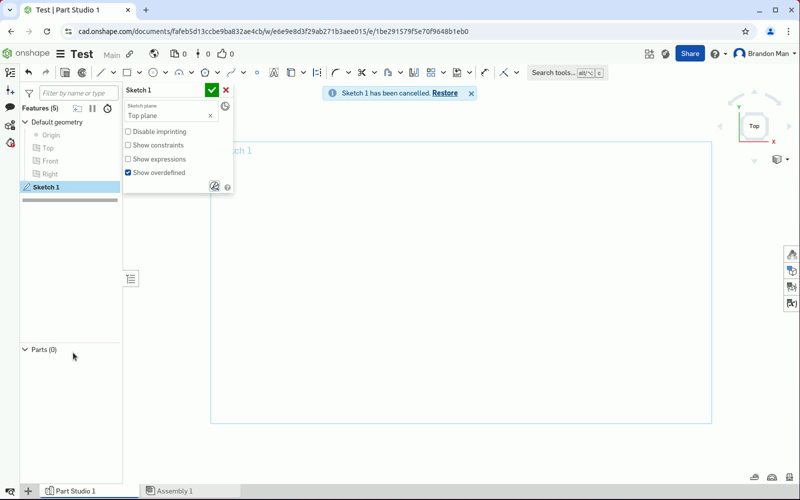
key(c)
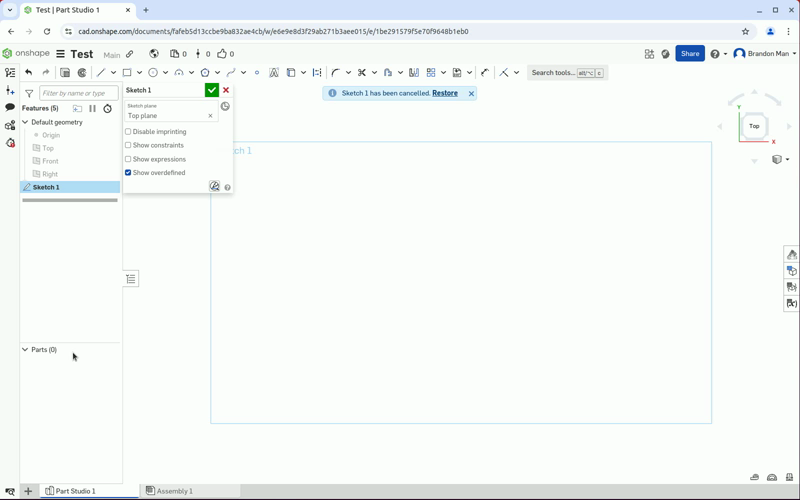
key_down(shift)
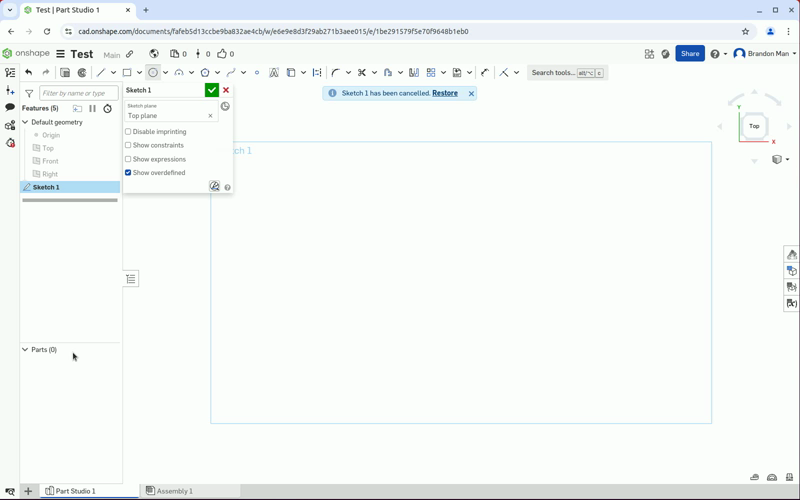
mouse_move(461, 282)
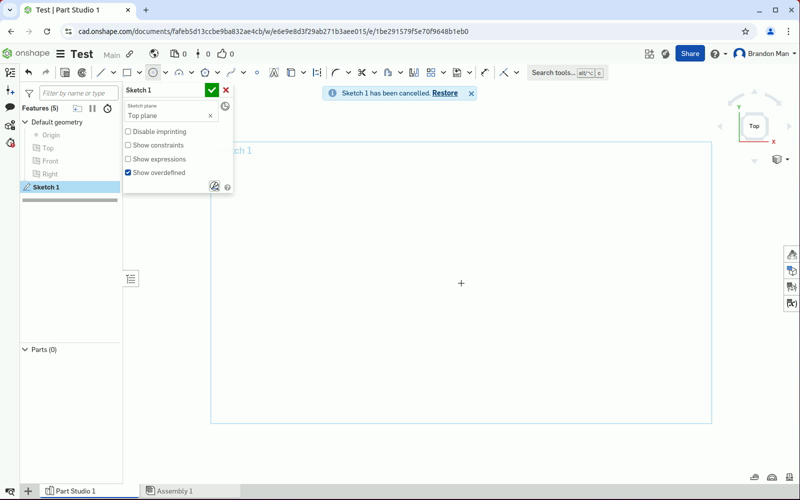
click(461, 282)
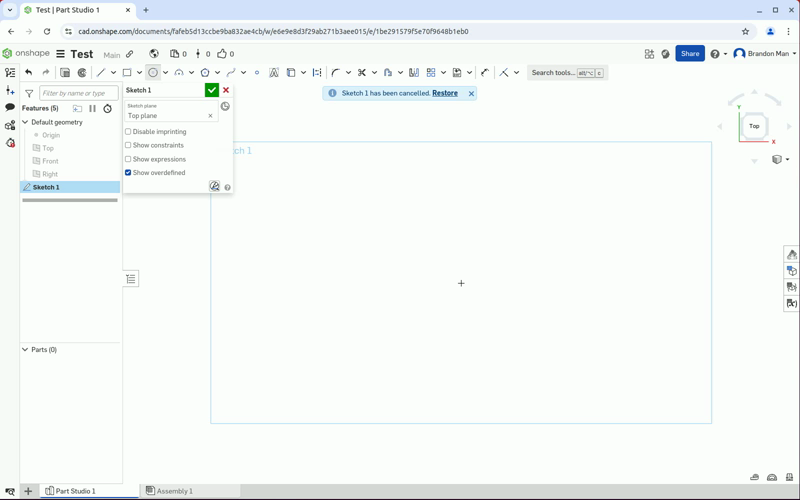
key_up(shift)
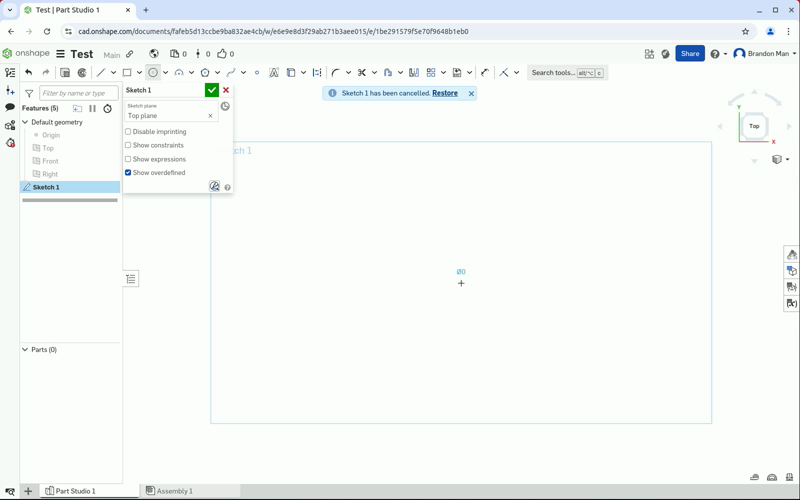
mouse_move(574, 282)
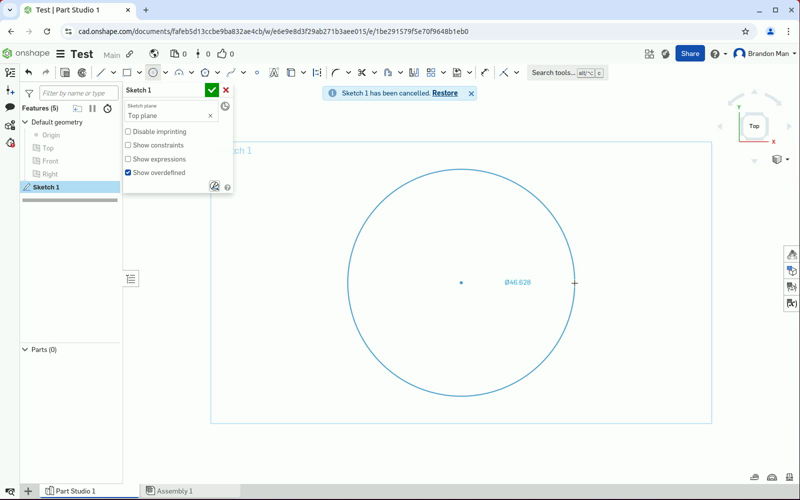
click(574, 282)
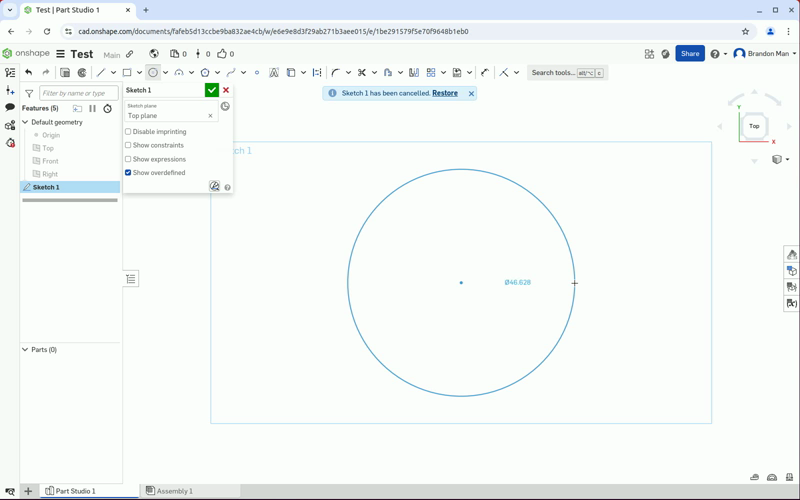
key(esc)
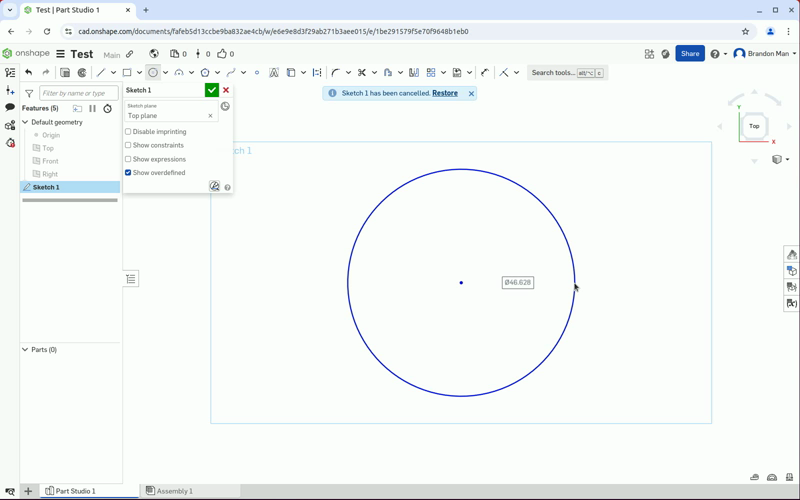
mouse_move(411, 251)
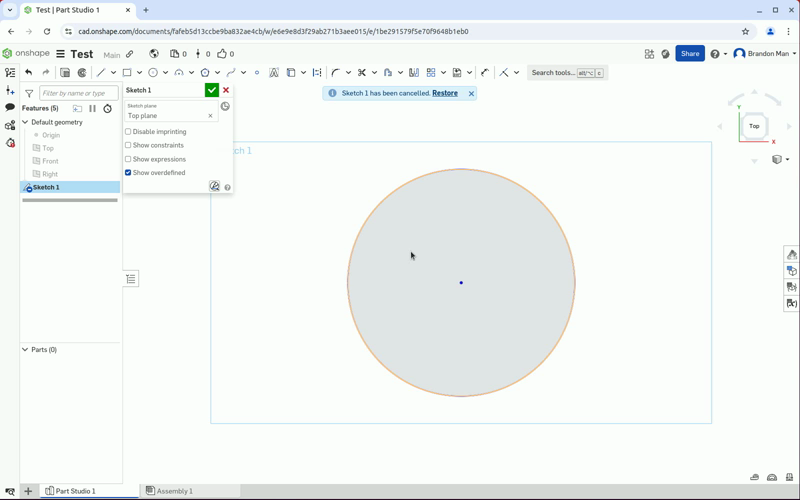
click(411, 251)
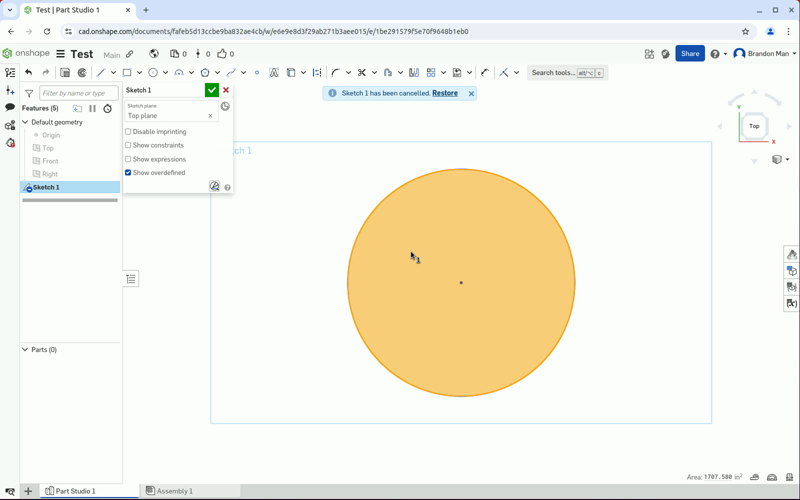
mouse_move(73, 352)
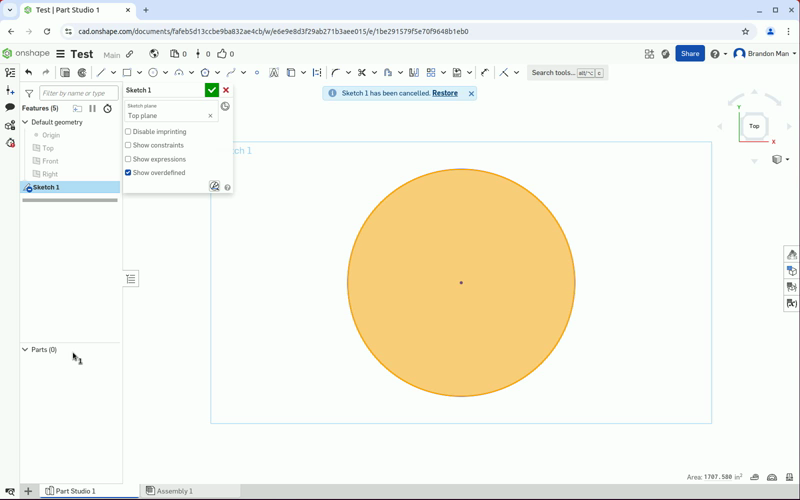
key(shift+y)
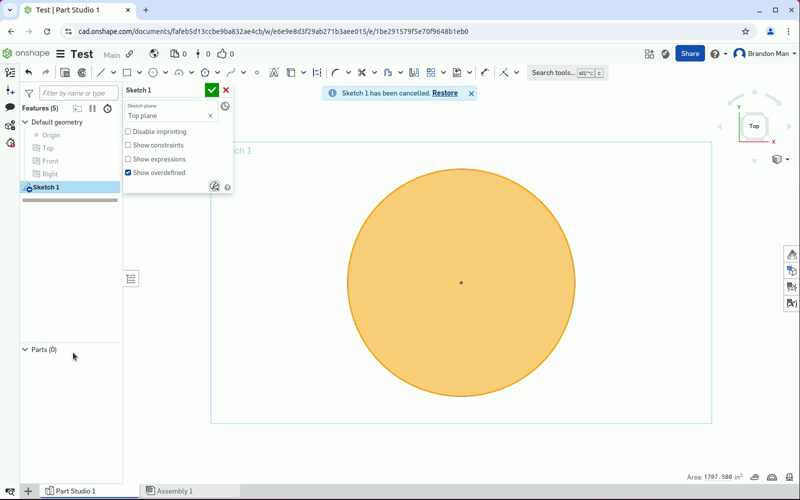
key(shift+e)
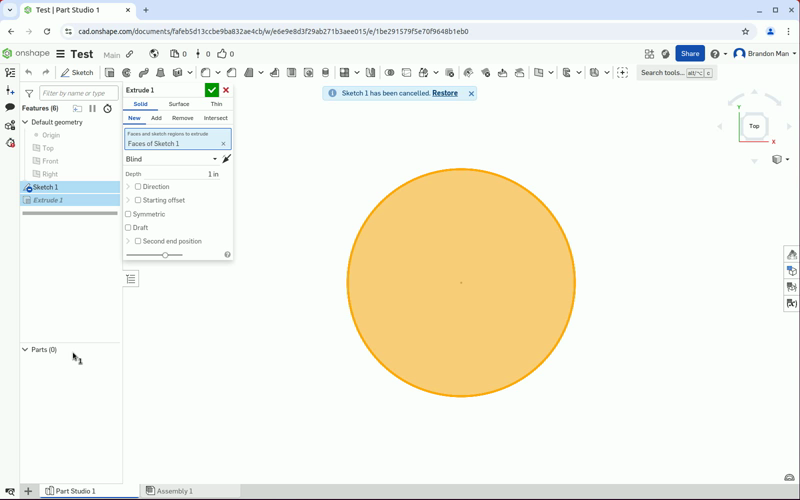
mouse_move(143, 106)
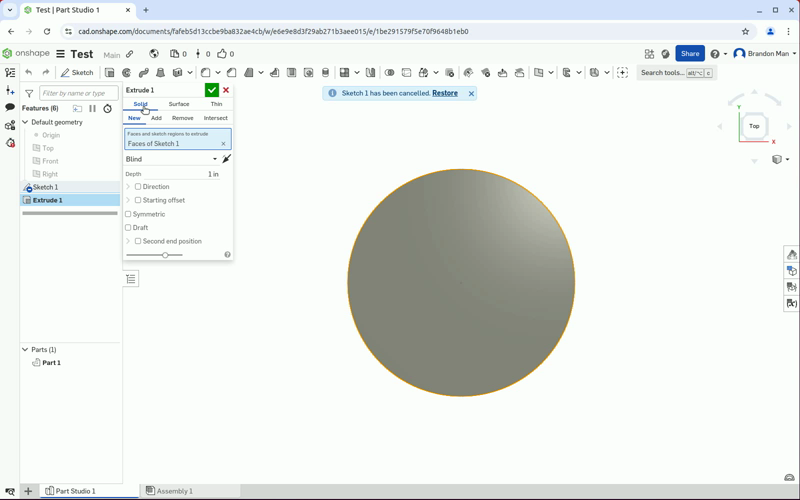
click(143, 106)
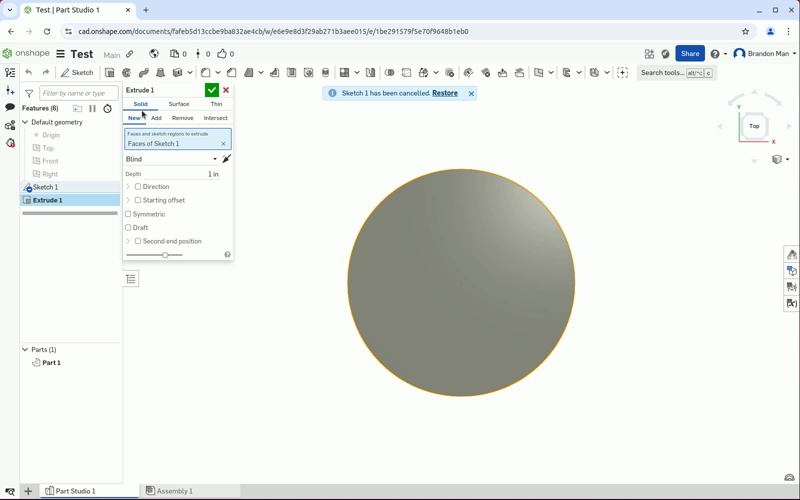
mouse_move(137, 120)
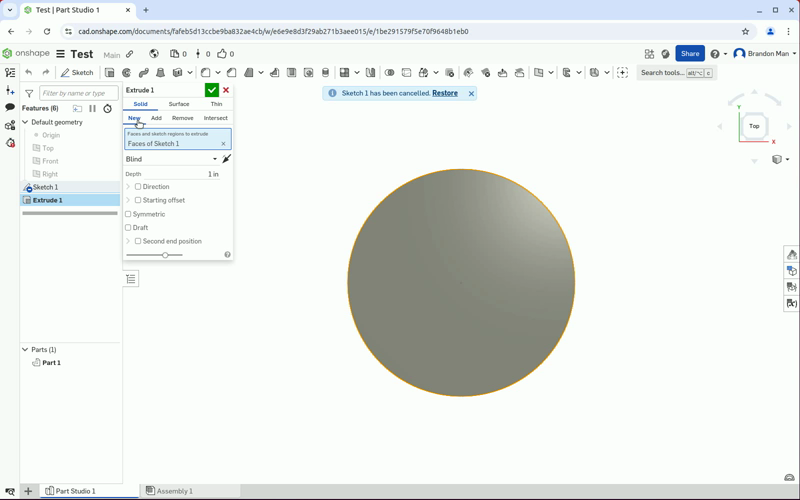
click(137, 120)
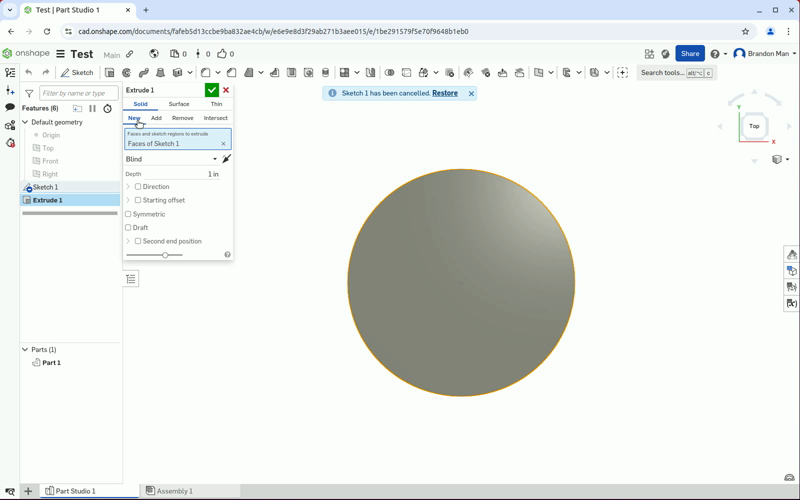
key(tab, 4)
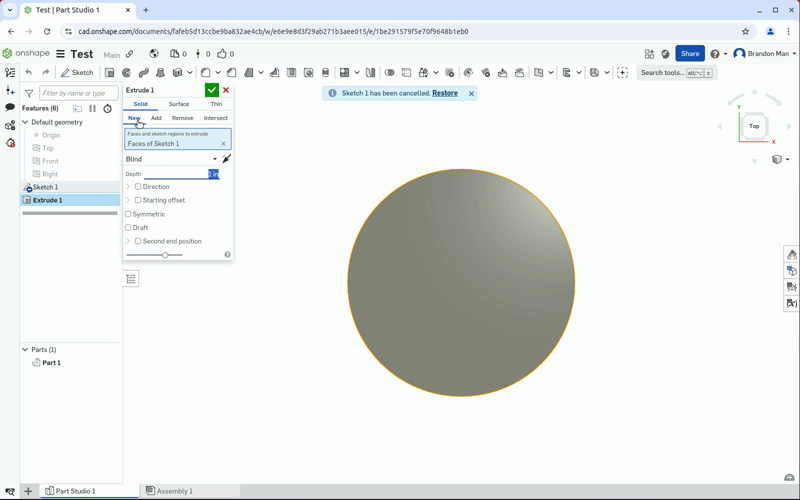
text(2.407)
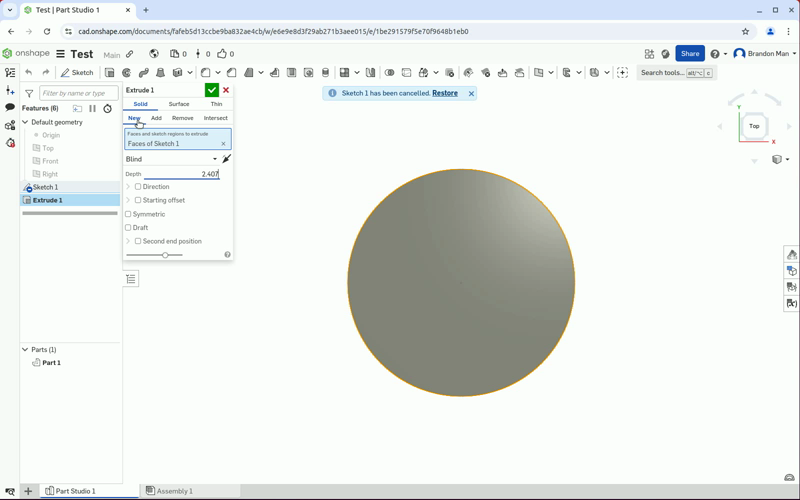
key(enter)
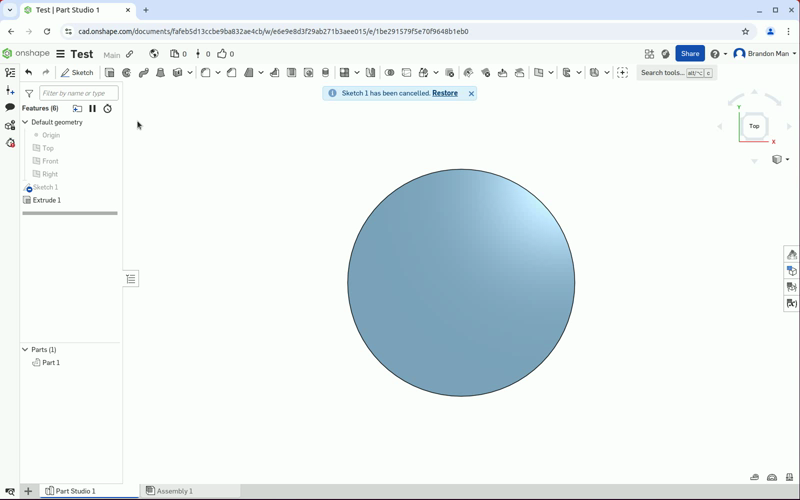
key(shift+h)
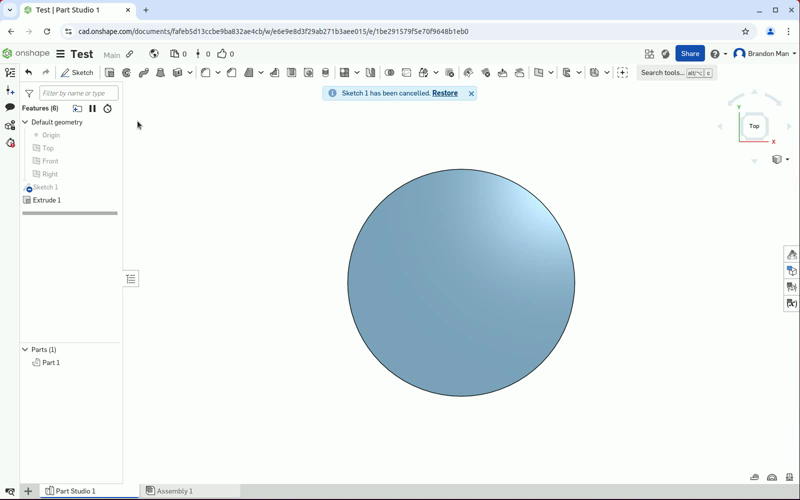
key(shift+h)
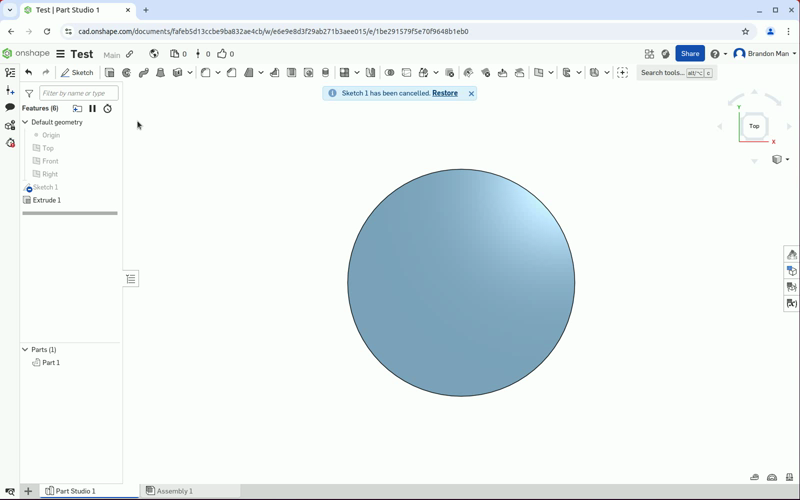
mouse_move(73, 189)
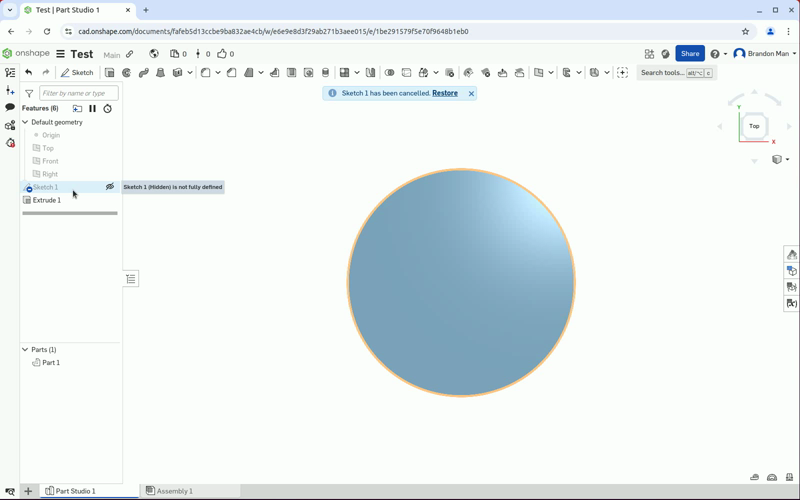
click(73, 189)
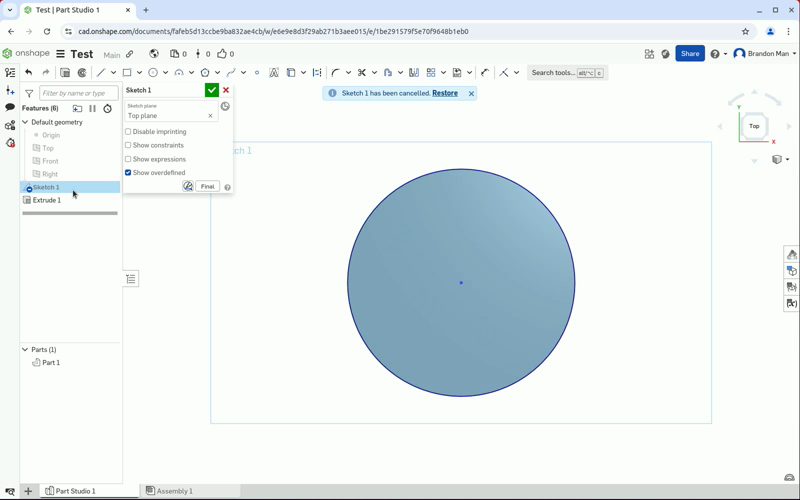
mouse_move(229, 92)
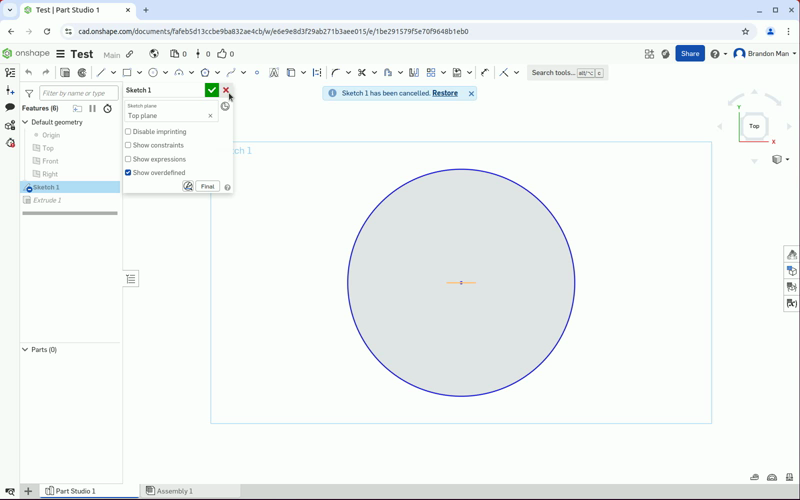
click(229, 92)
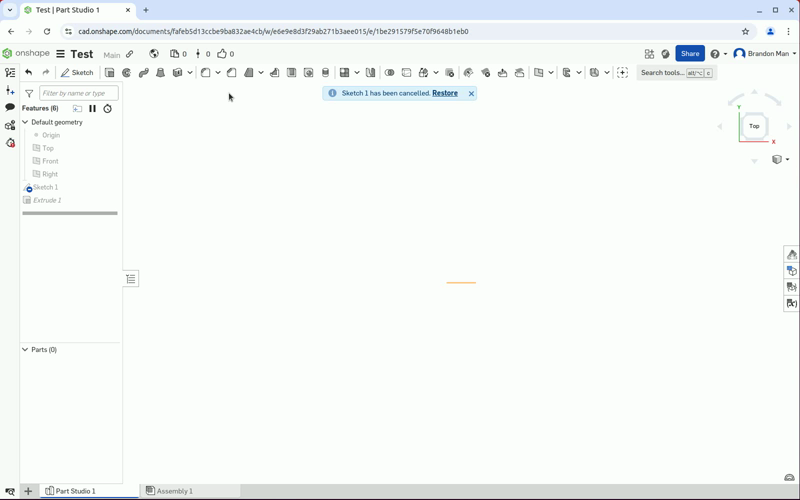
mouse_move(541, 75)
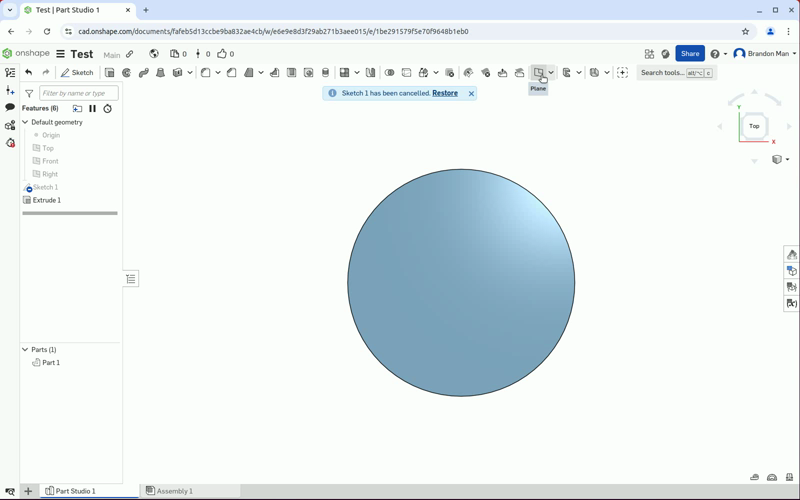
click(541, 75)
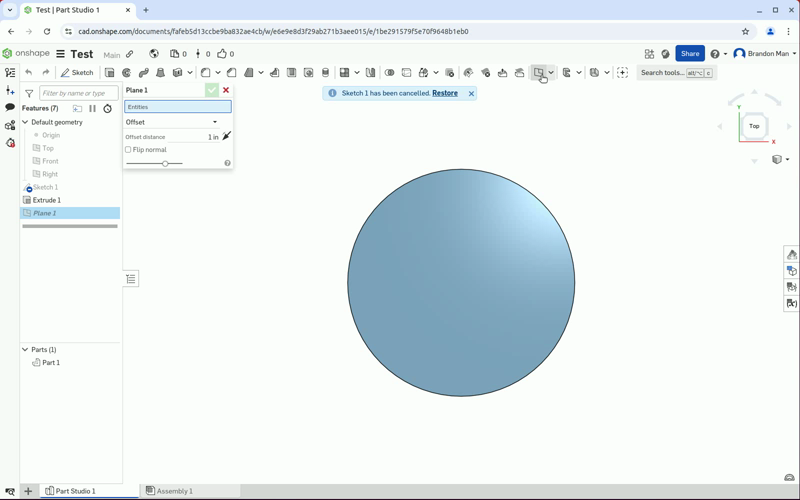
mouse_move(73, 150)
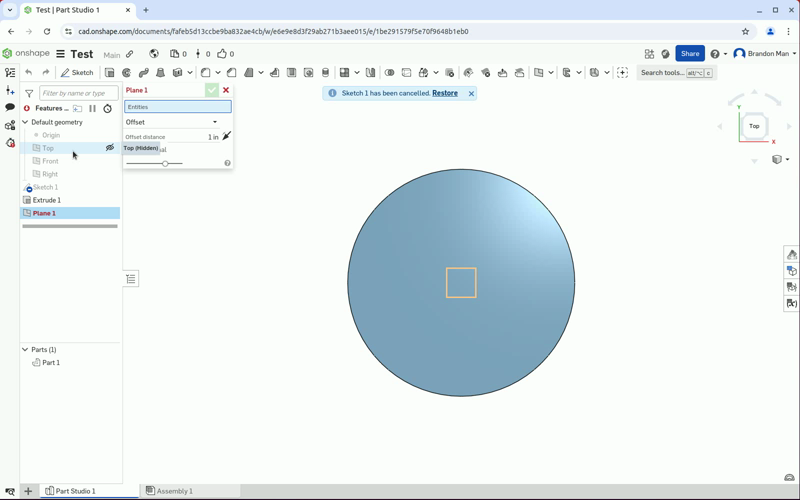
click(73, 150)
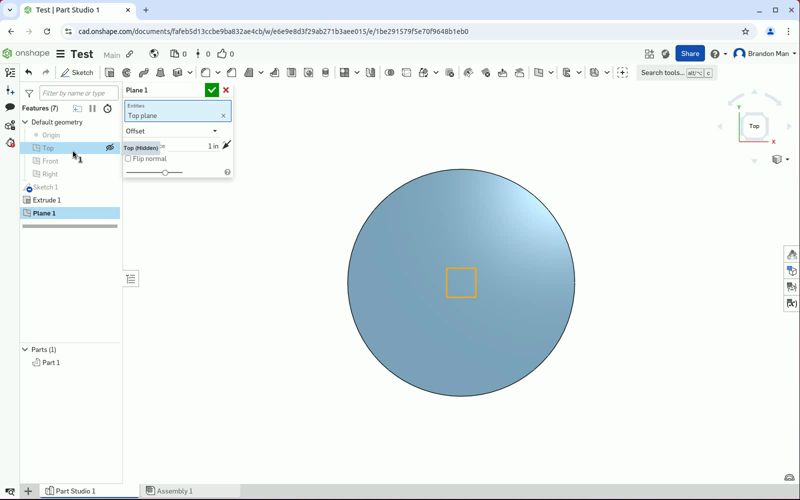
key(tab, 2)
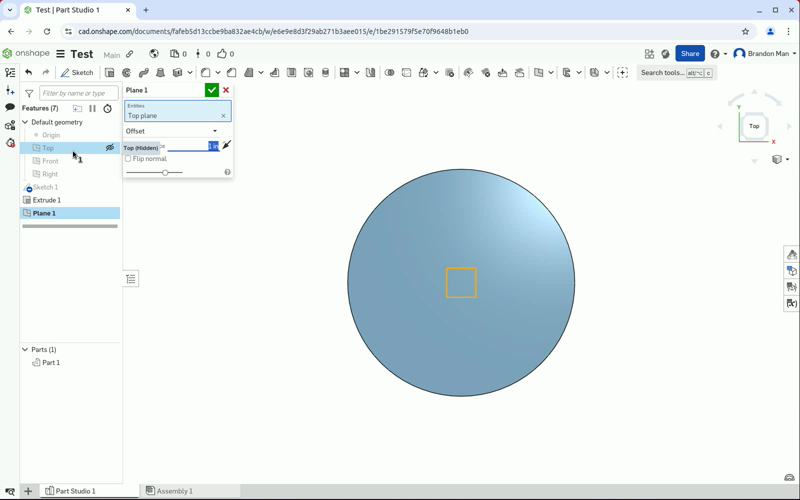
text(2.403)
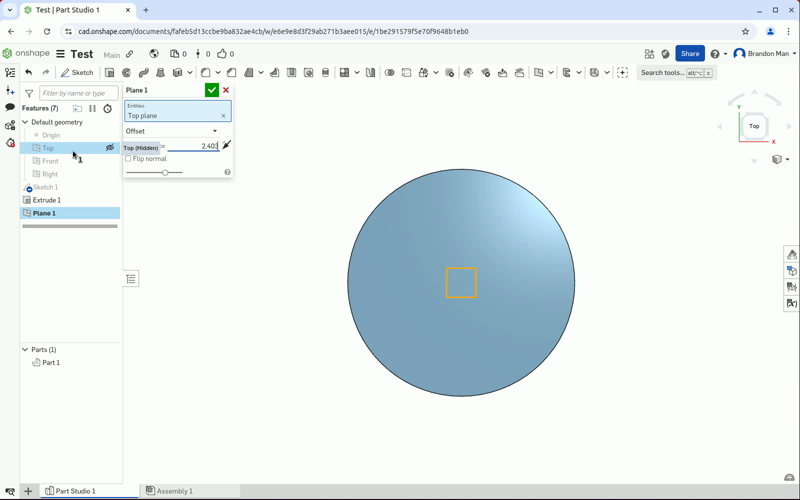
key(enter, 2)
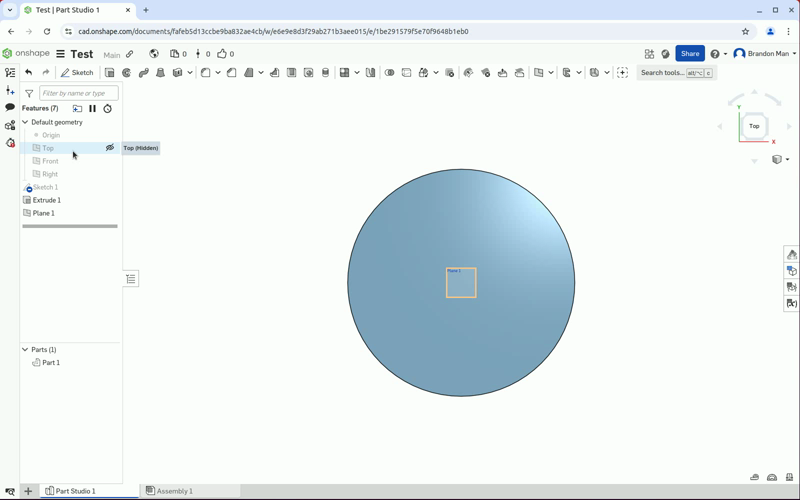
key(shift+s)
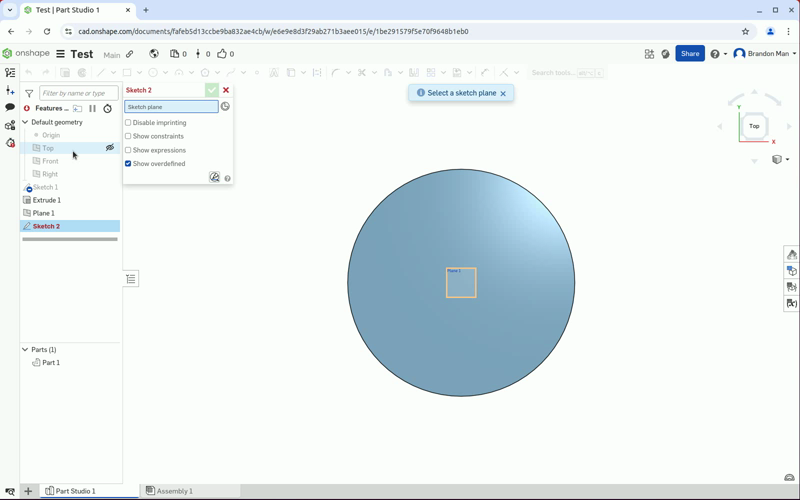
mouse_move(73, 215)
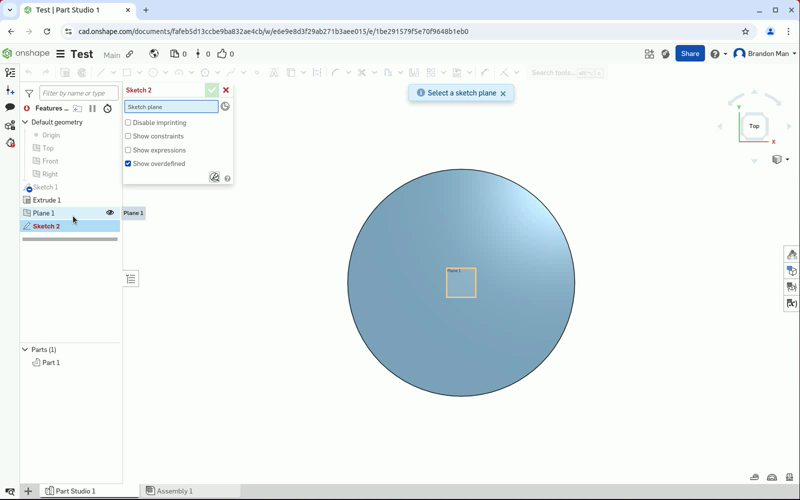
click(73, 215)
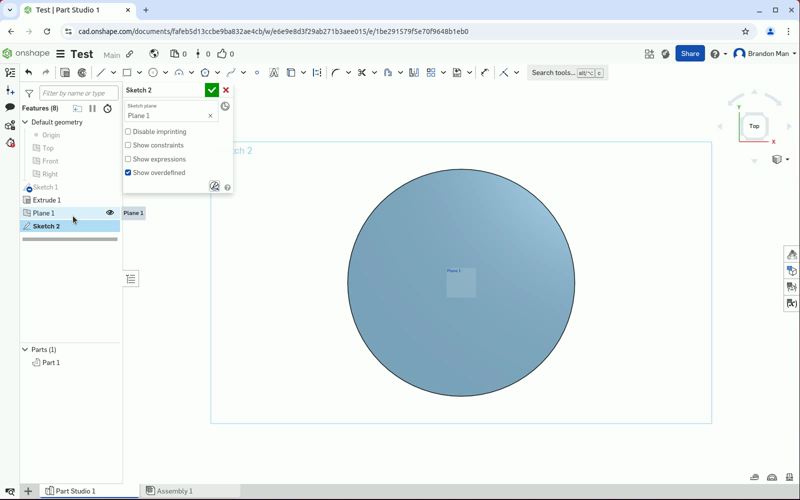
mouse_move(73, 352)
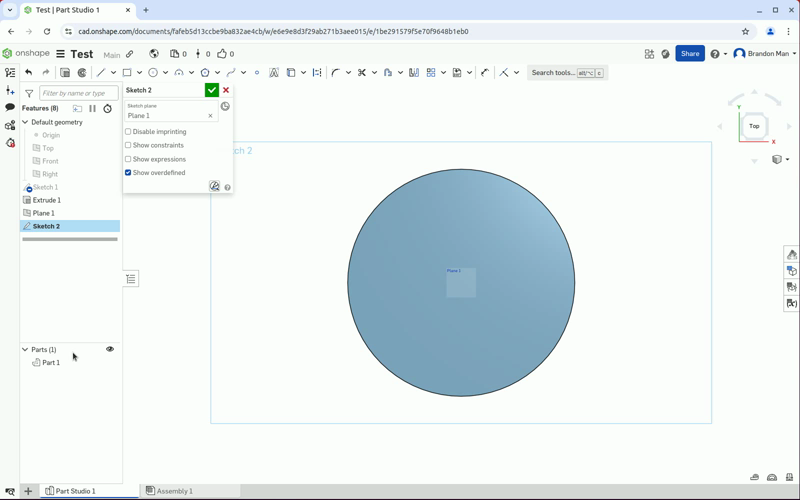
key(y)
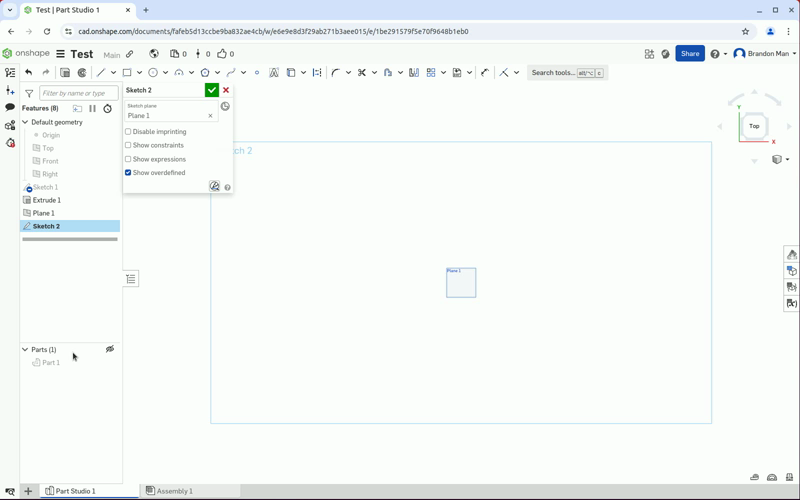
key(a)
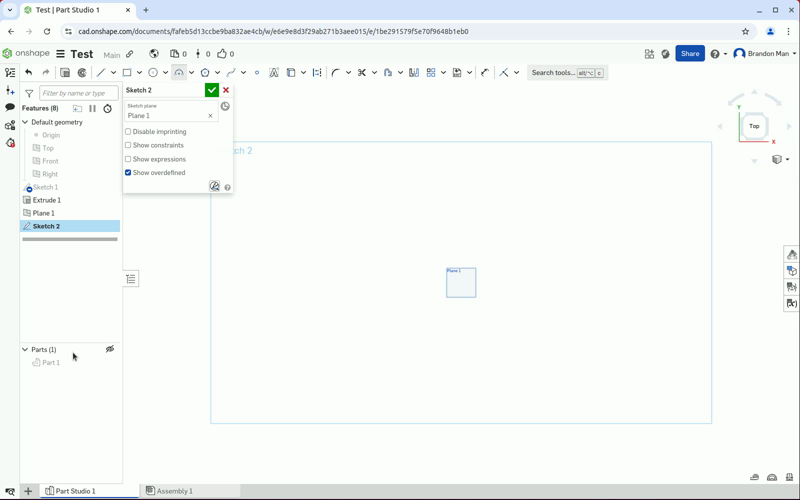
key_down(shift)
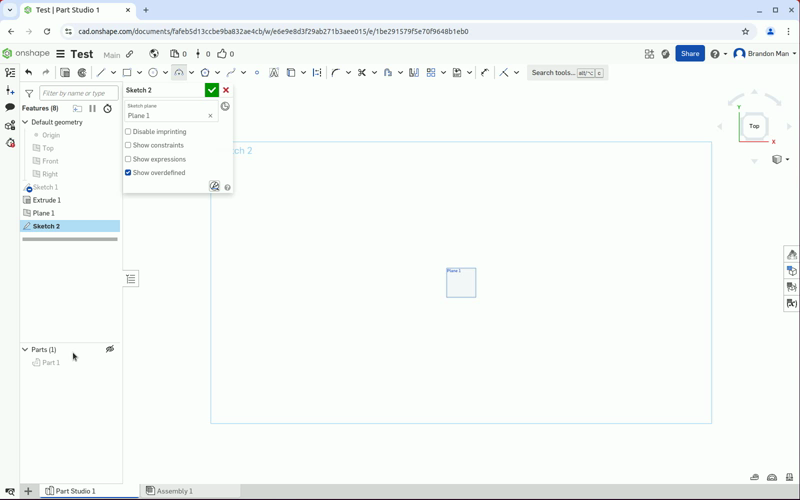
mouse_move(432, 203)
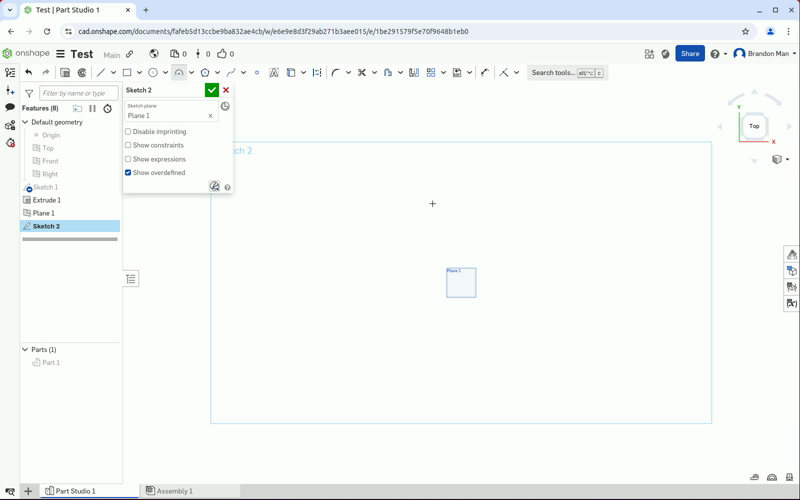
click(432, 203)
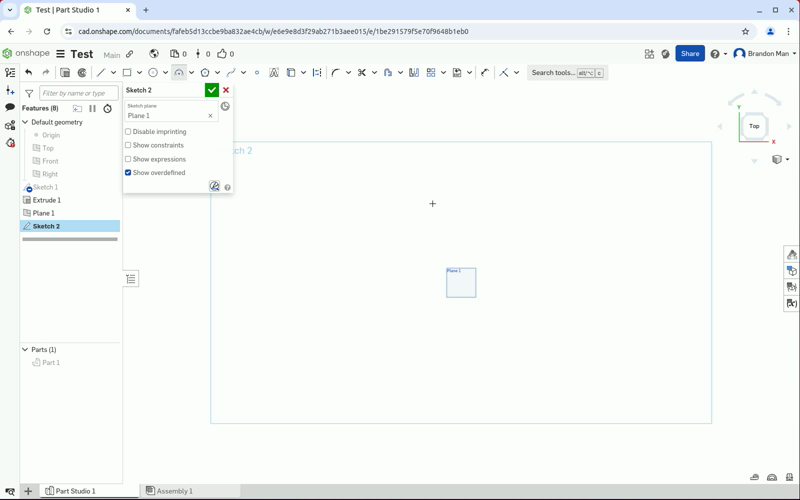
key_up(shift)
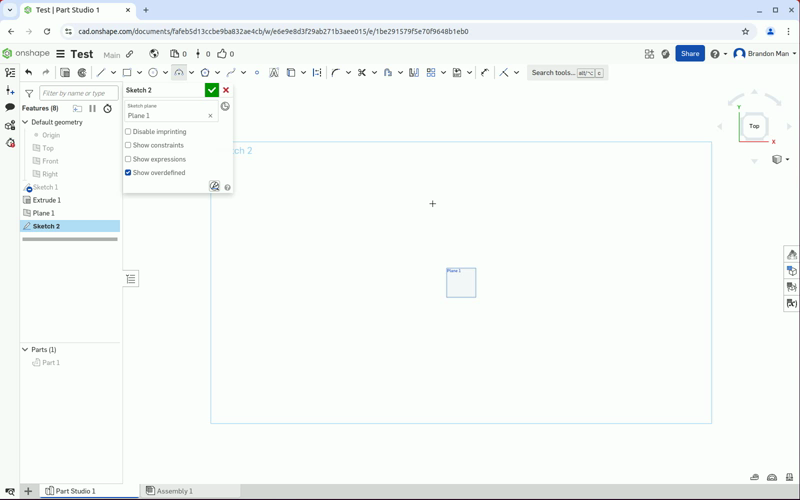
key_down(shift)
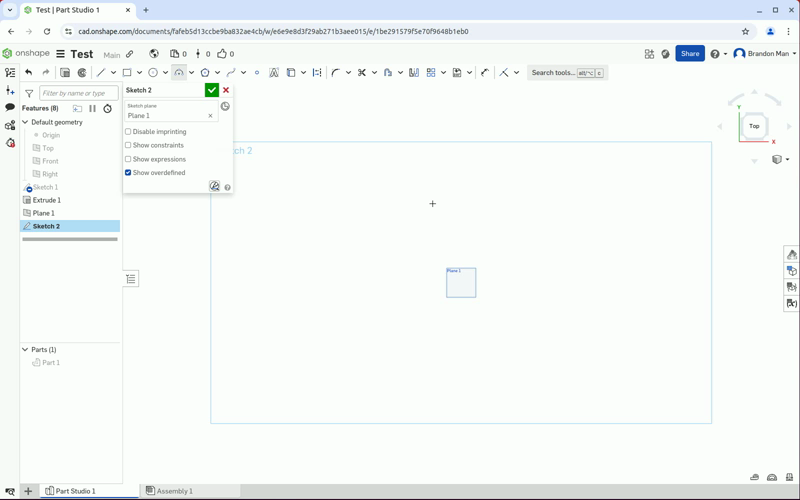
mouse_move(487, 203)
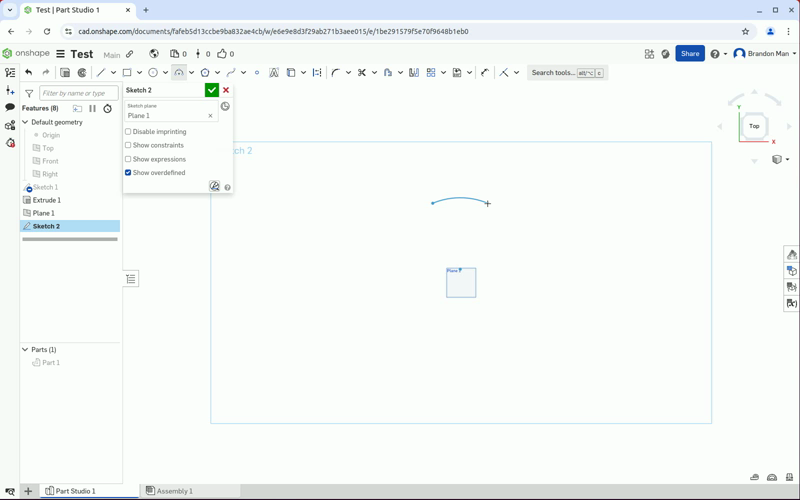
click(487, 203)
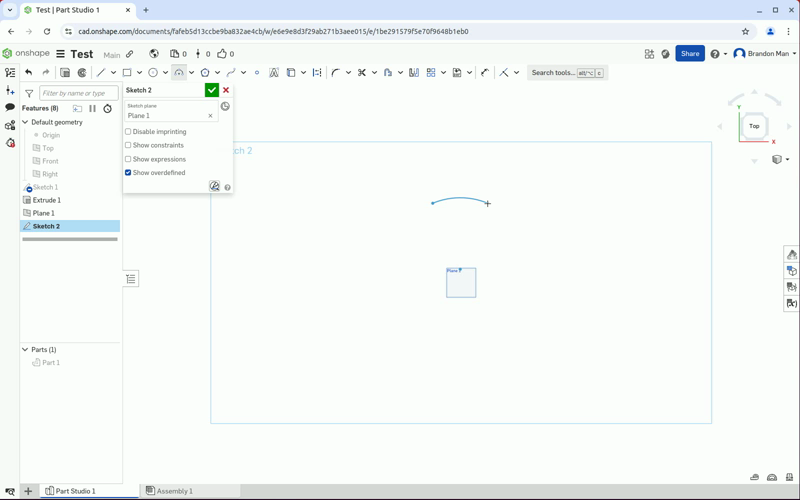
mouse_move(460, 362)
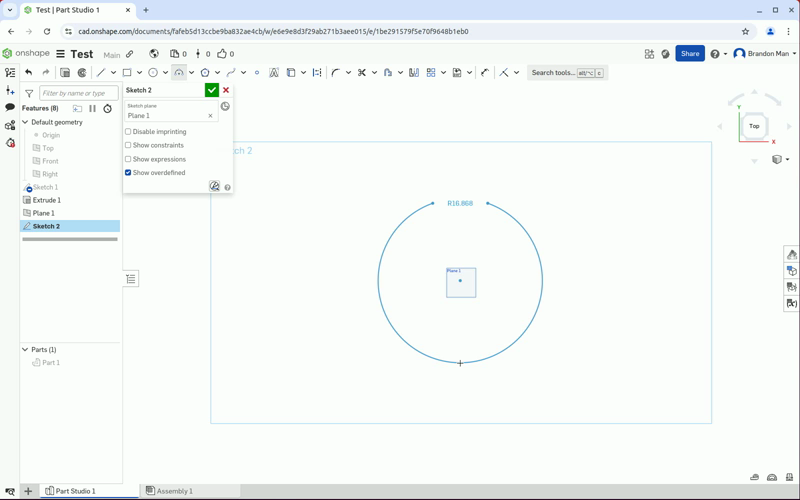
click(460, 362)
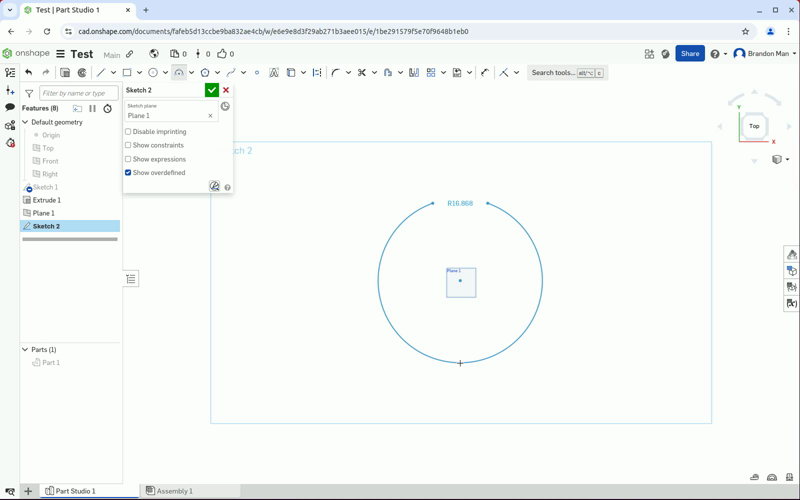
key_up(shift)
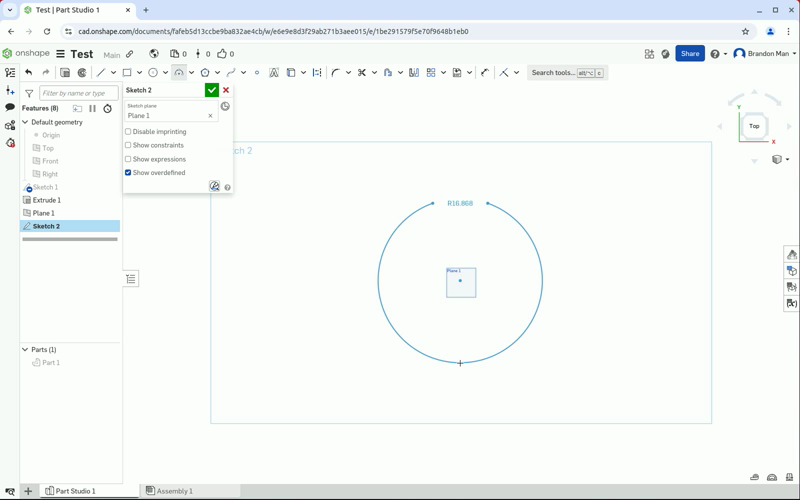
key(esc)
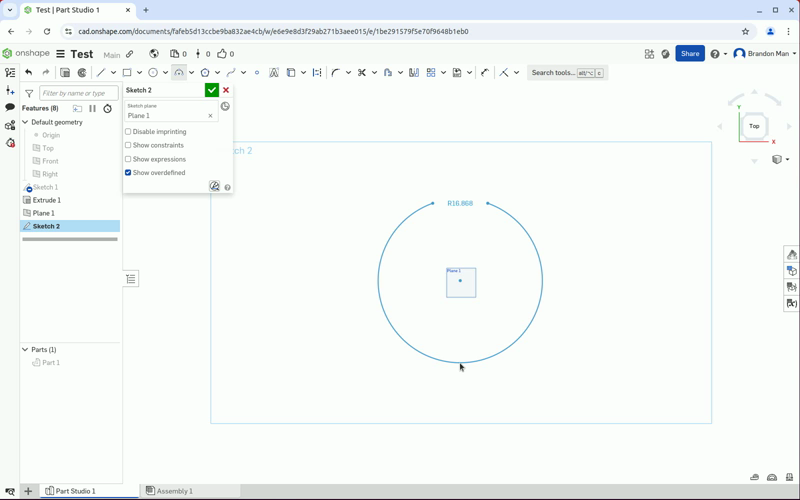
key(l)
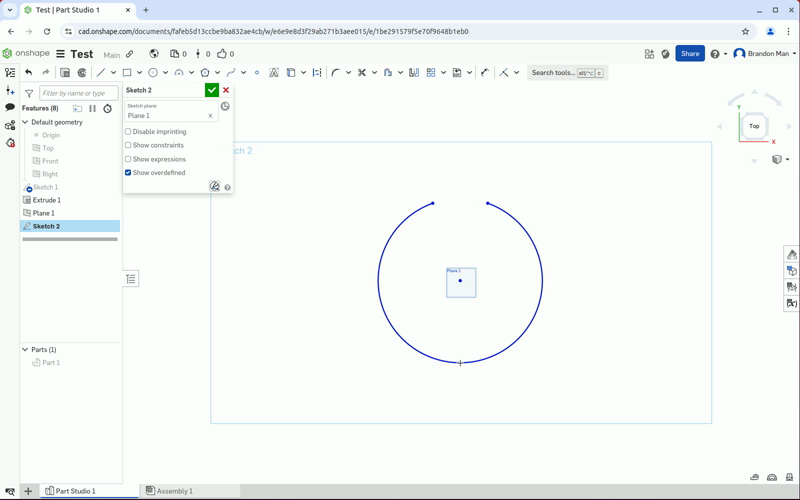
mouse_move(487, 203)
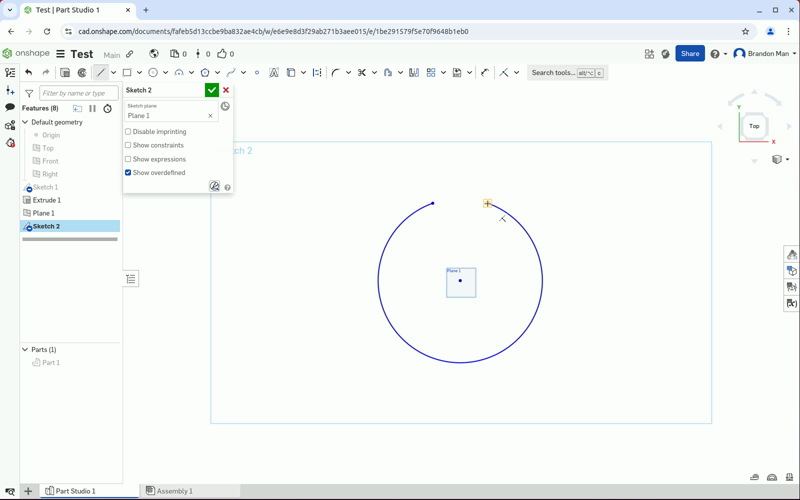
click(487, 203)
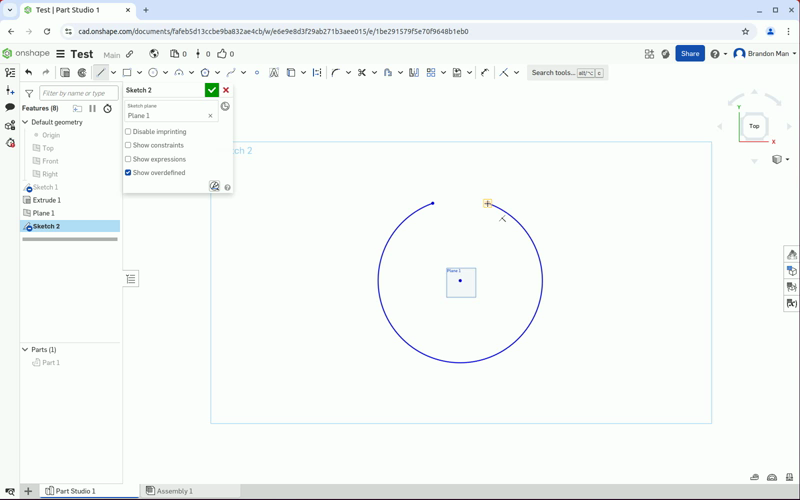
key_down(shift)
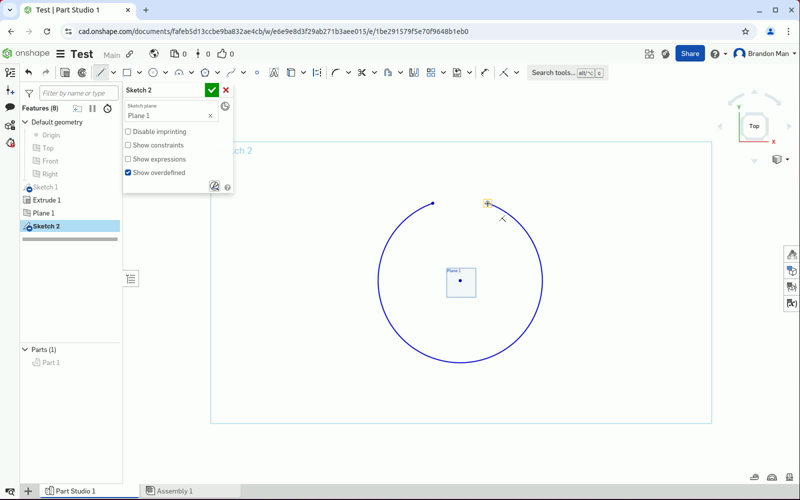
mouse_move(517, 203)
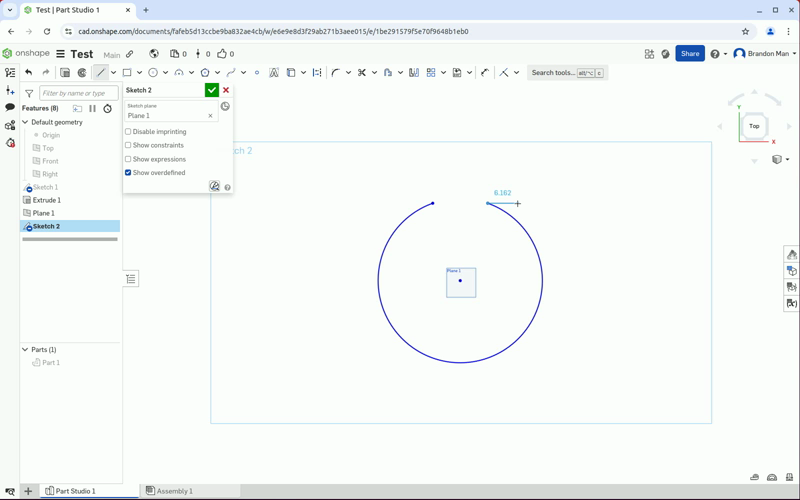
mouse_move(487, 192)
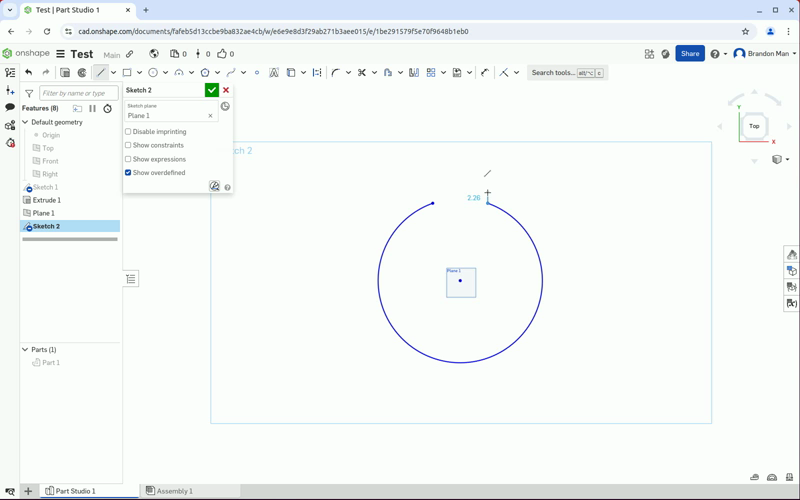
click(487, 192)
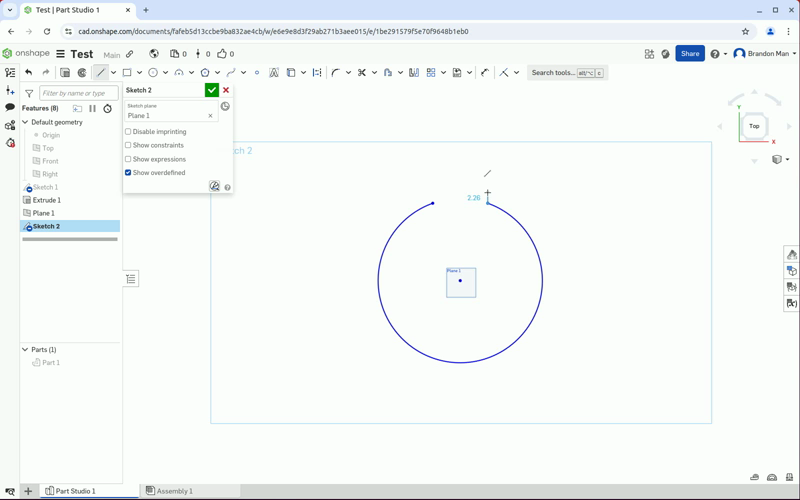
key_up(shift)
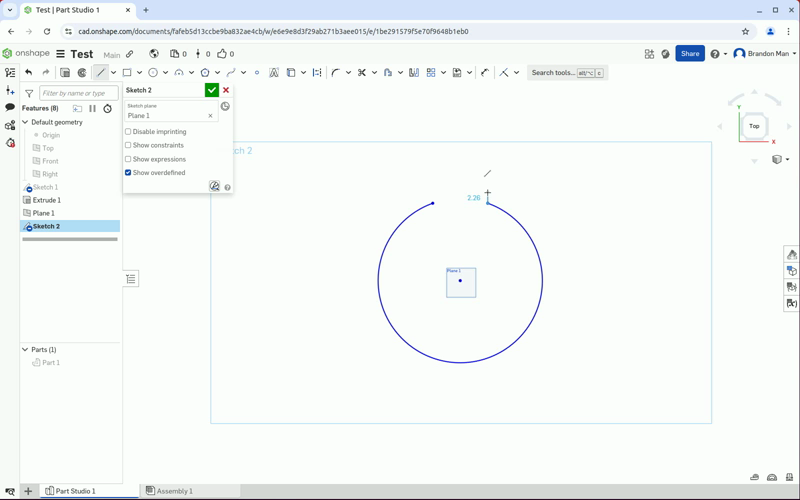
key(esc)
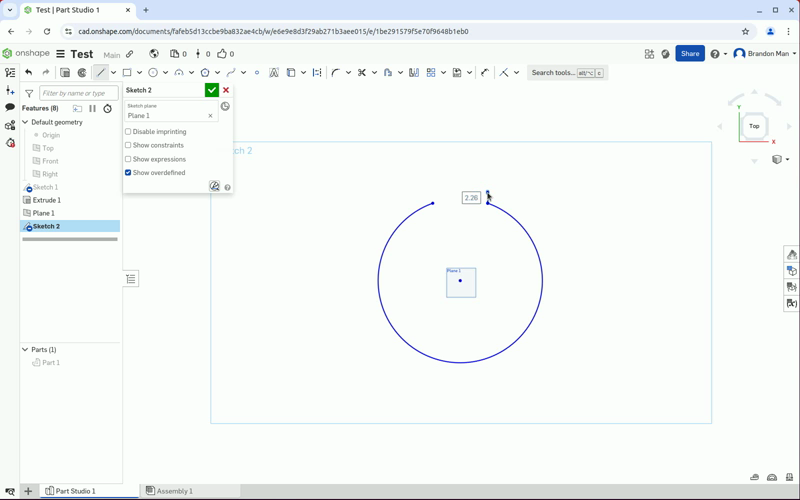
key(a)
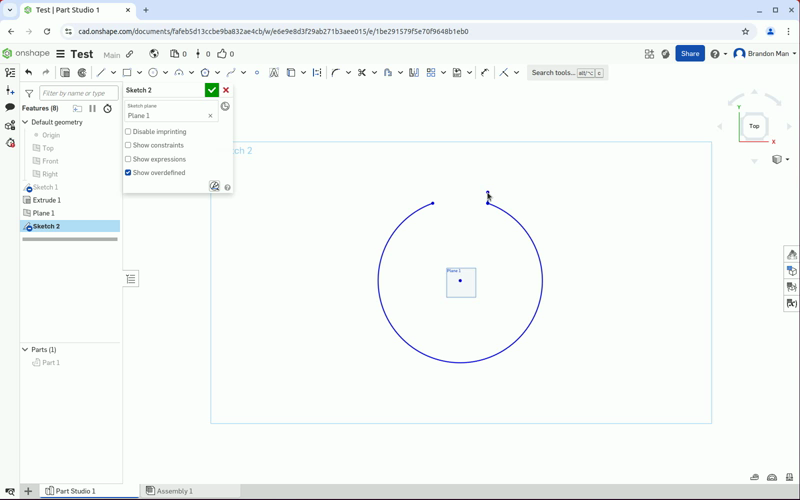
mouse_move(487, 192)
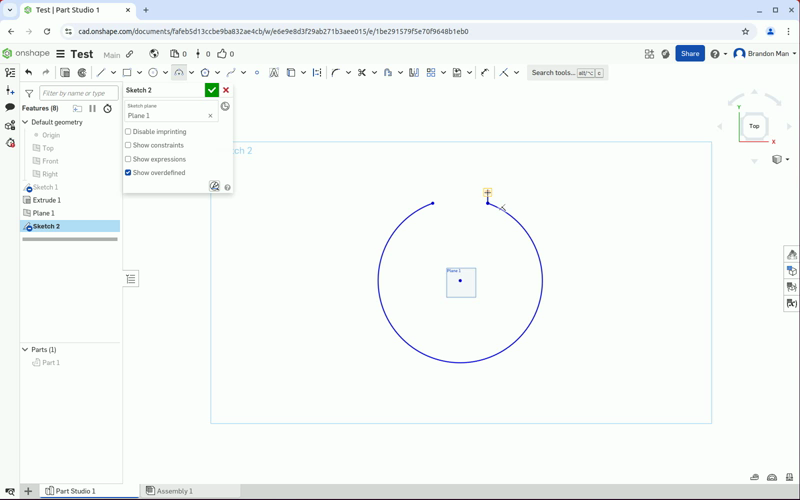
click(487, 192)
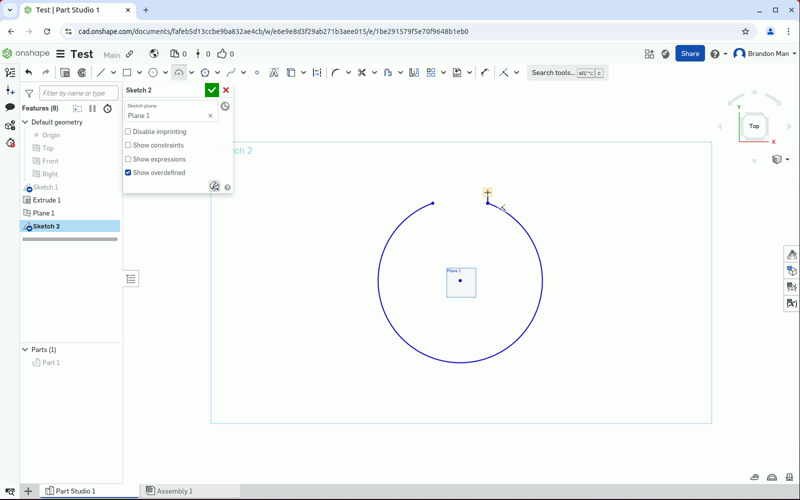
key_down(shift)
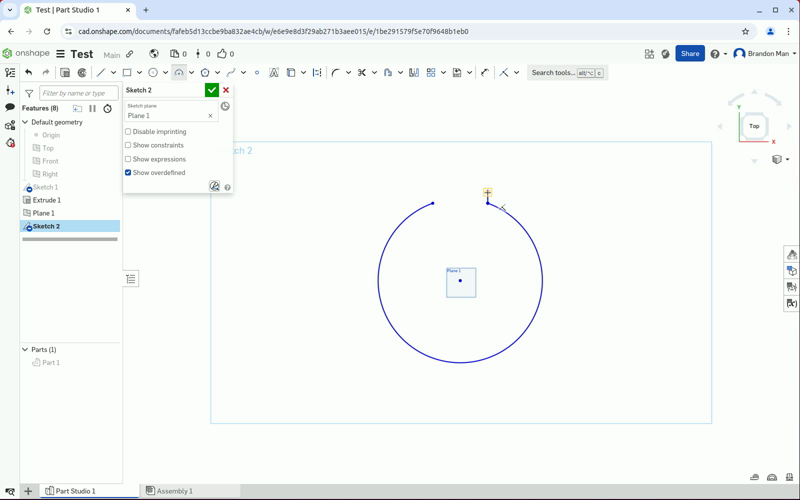
mouse_move(432, 192)
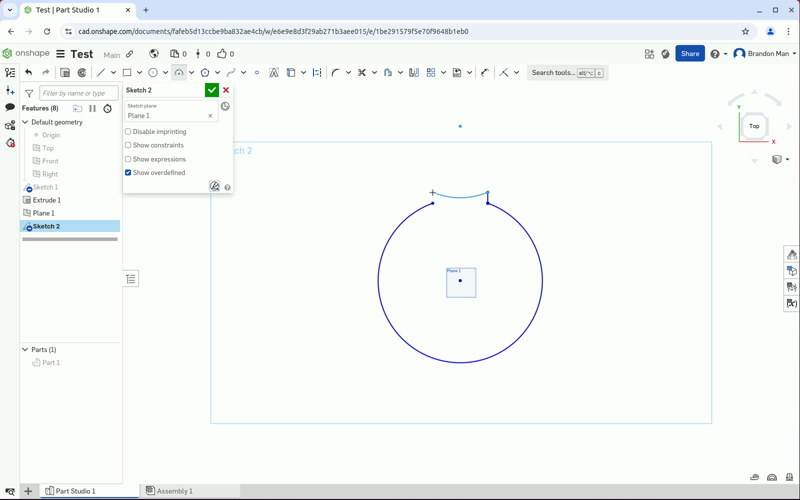
click(432, 192)
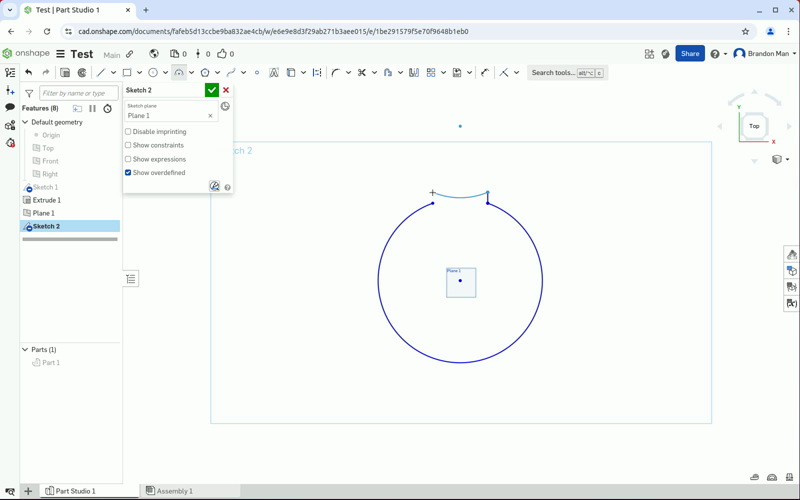
mouse_move(460, 378)
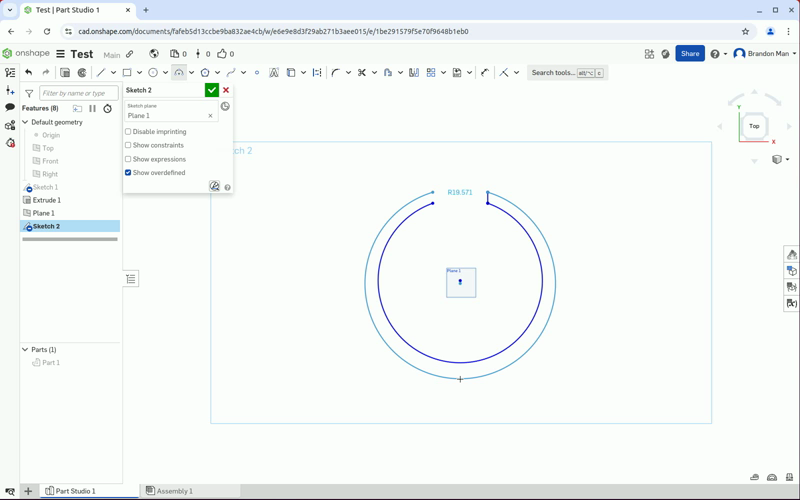
click(460, 378)
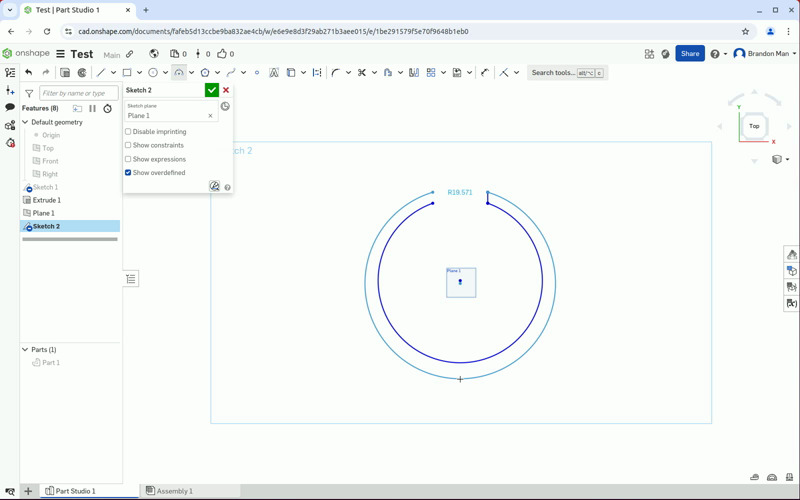
key_up(shift)
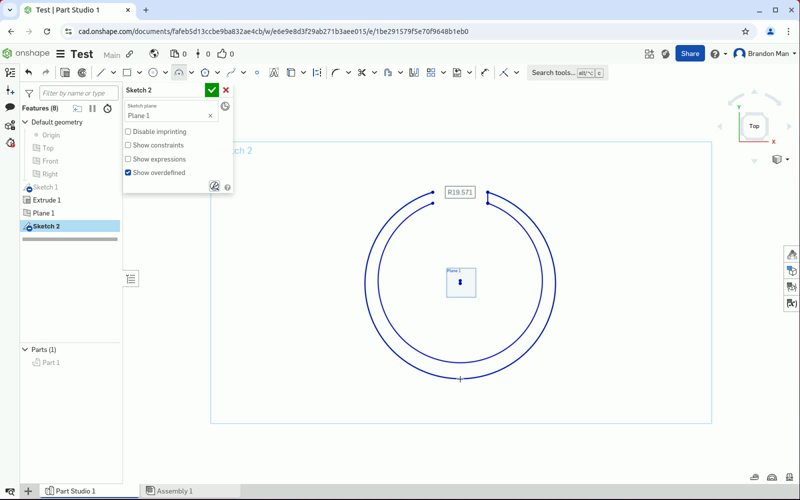
key(esc)
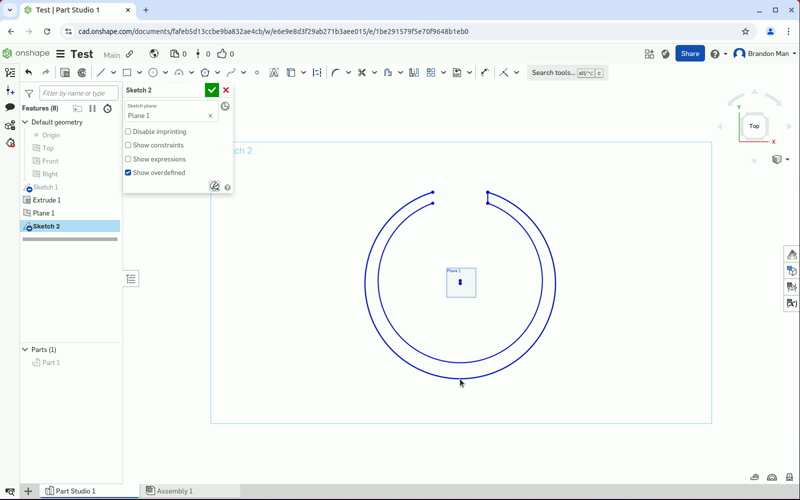
key(l)
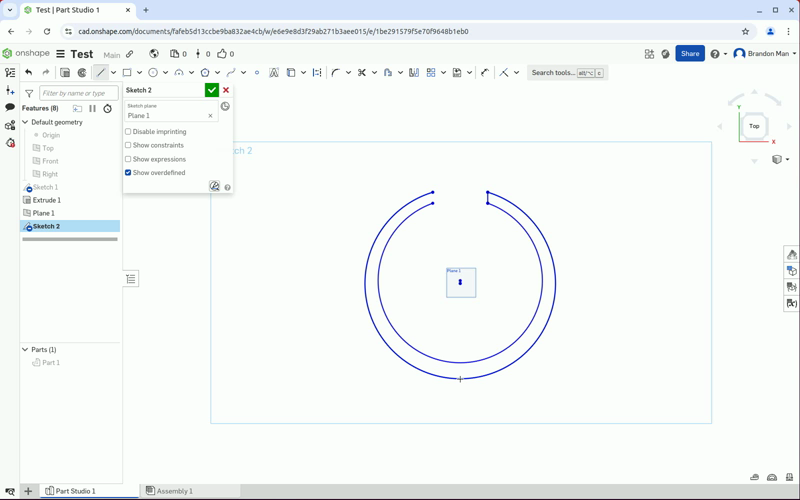
mouse_move(432, 192)
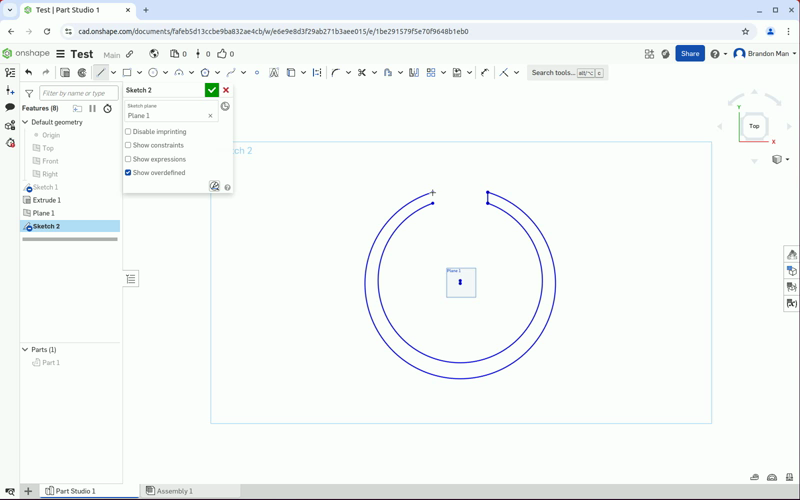
click(432, 192)
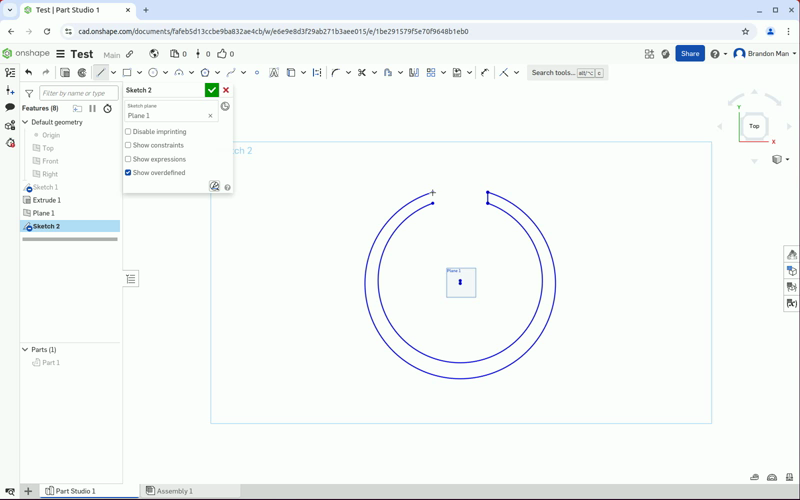
mouse_move(462, 192)
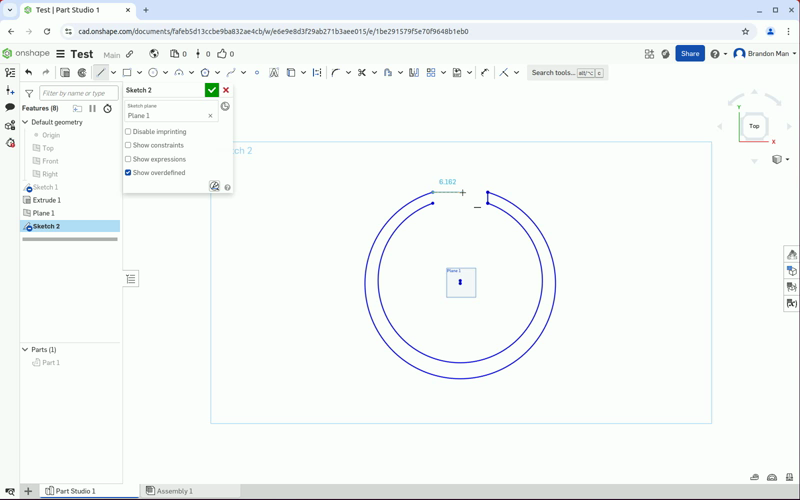
key_down(shift)
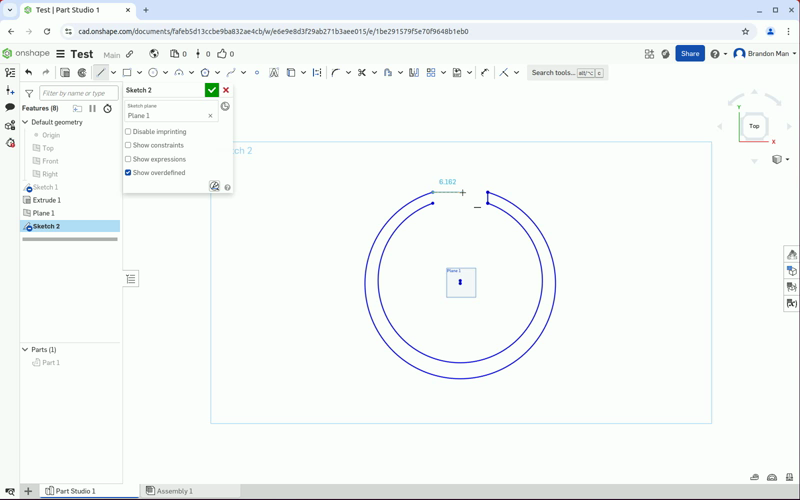
mouse_move(432, 203)
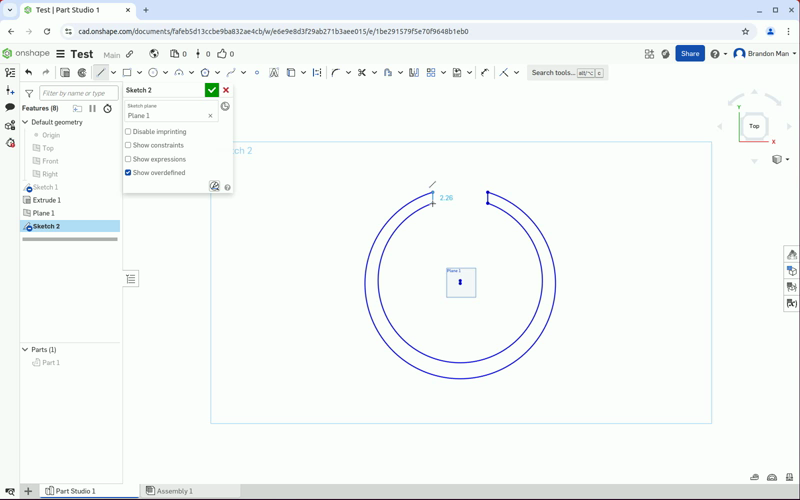
key_up(shift)
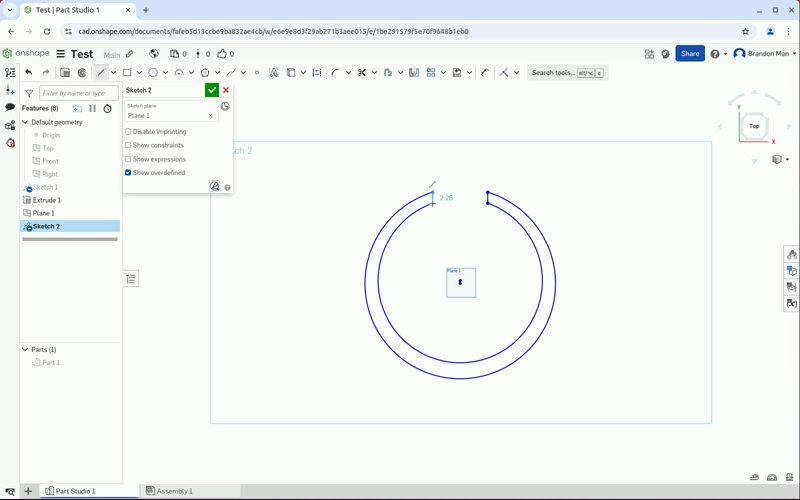
click(432, 203)
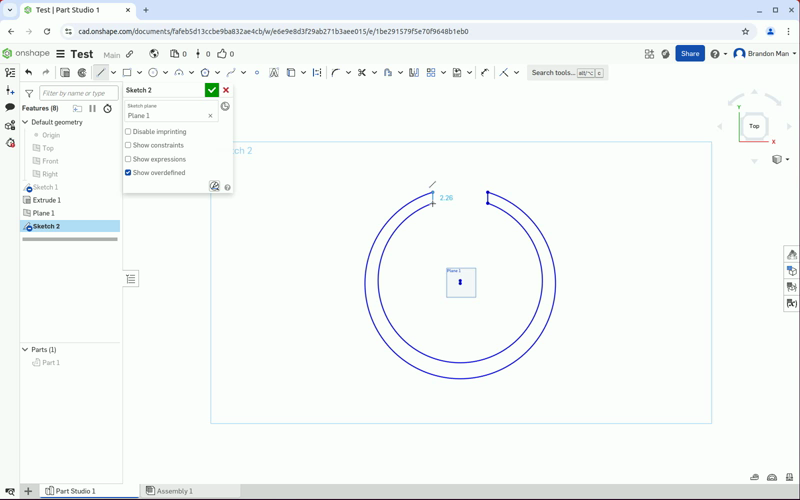
key(esc)
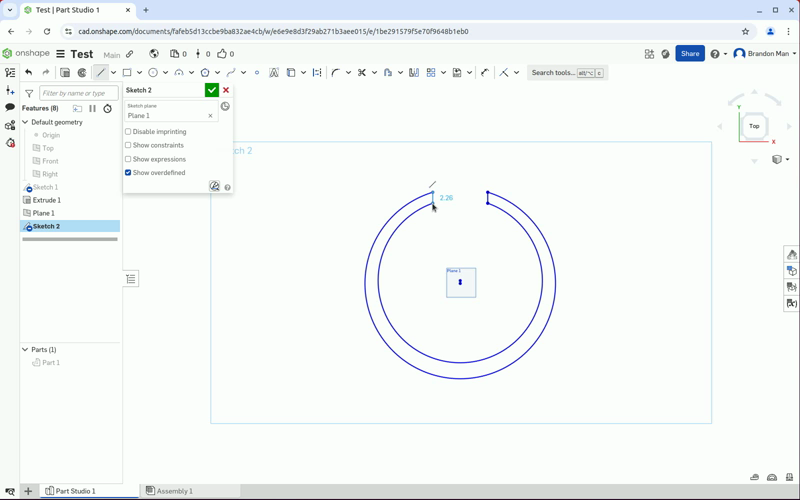
mouse_move(546, 258)
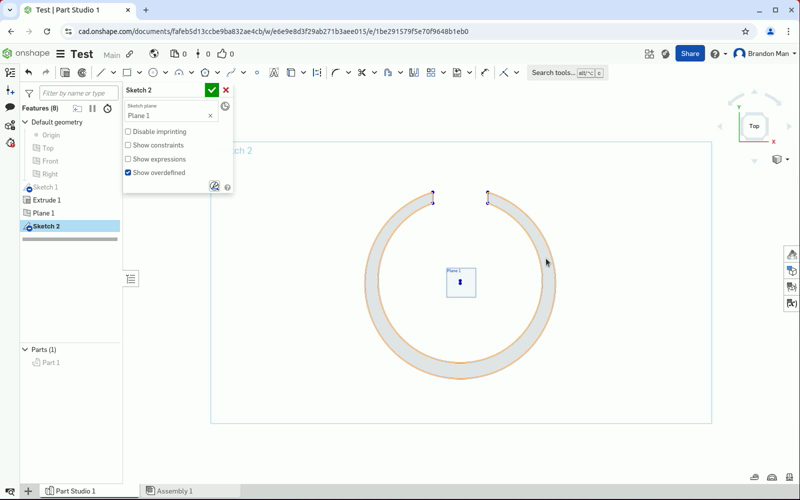
click(546, 258)
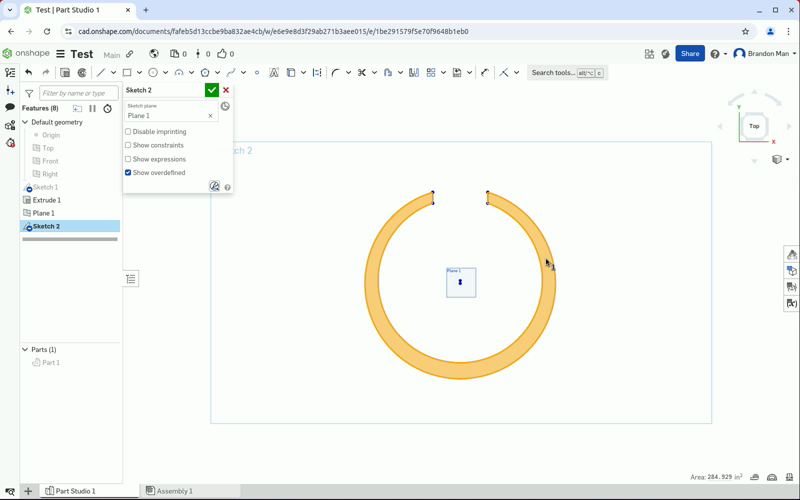
mouse_move(73, 352)
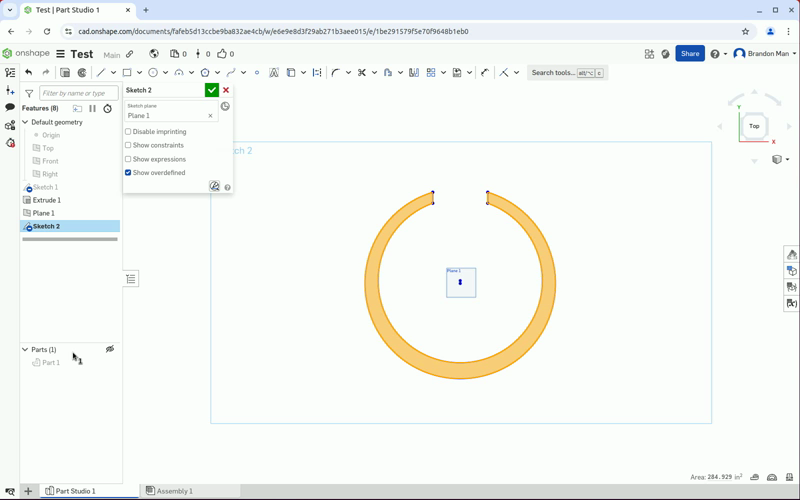
key(shift+y)
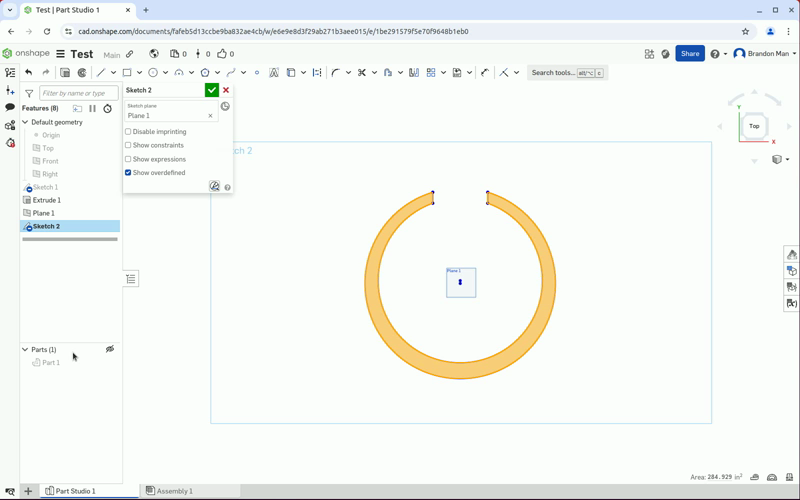
key(shift+e)
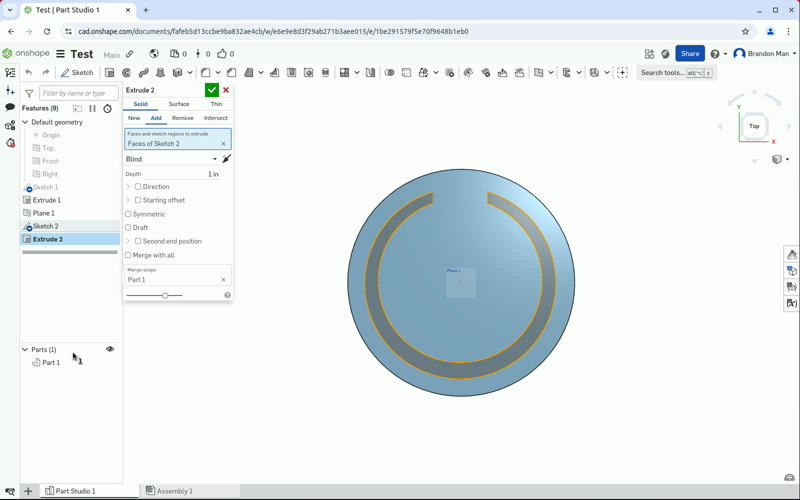
mouse_move(143, 106)
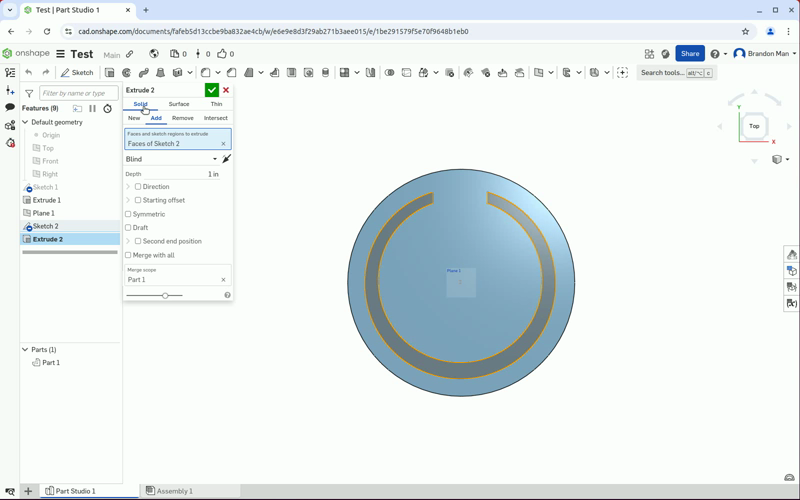
click(143, 106)
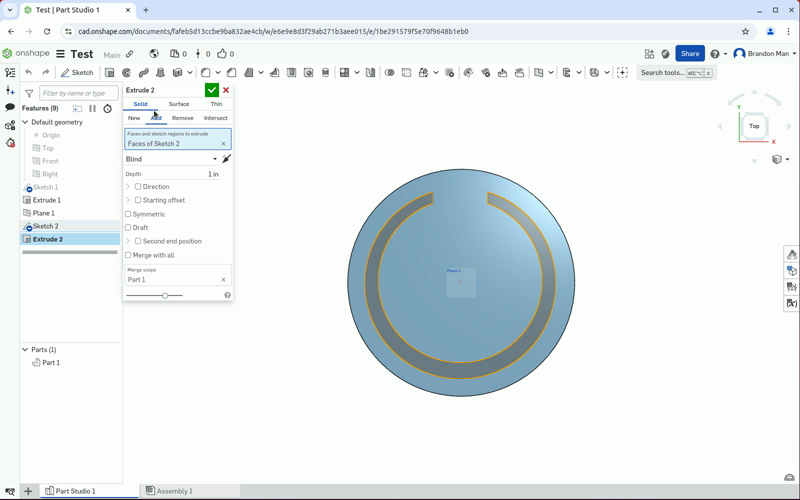
mouse_move(186, 120)
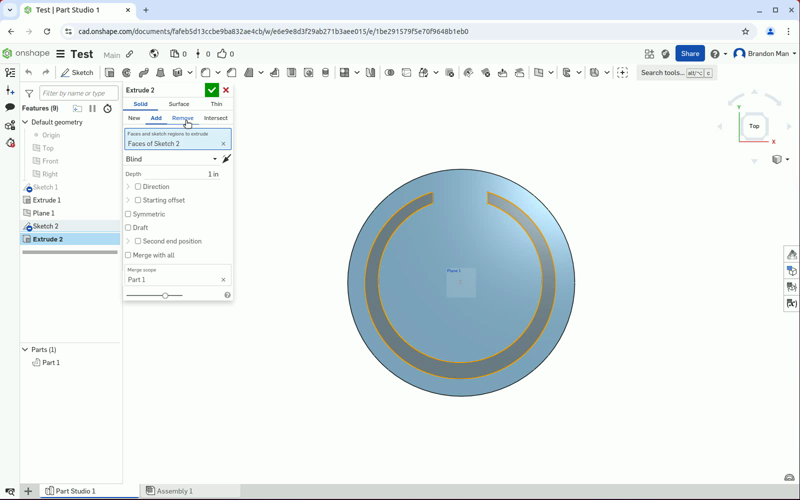
click(186, 120)
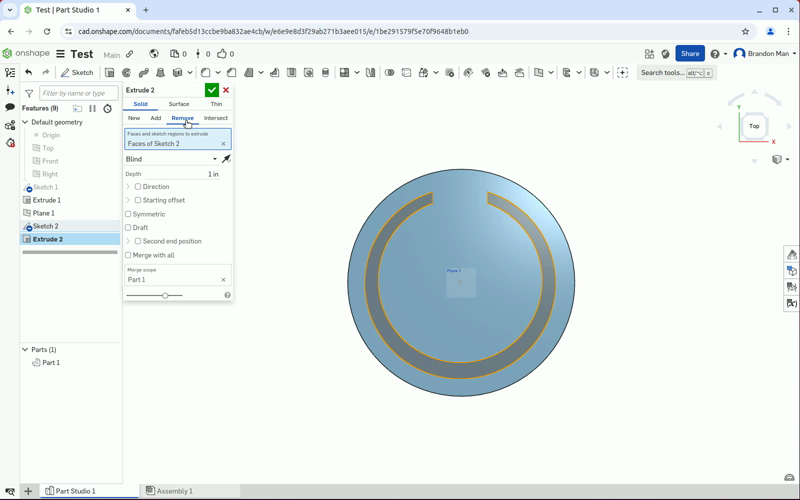
key(tab, 4)
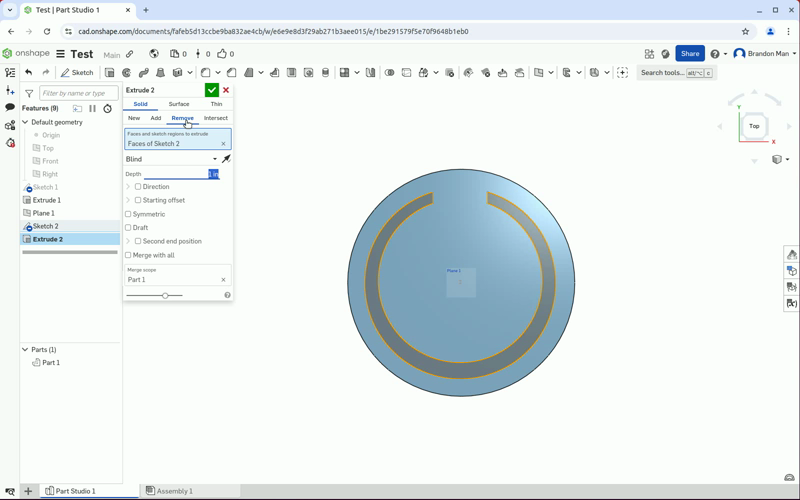
text(30.811)
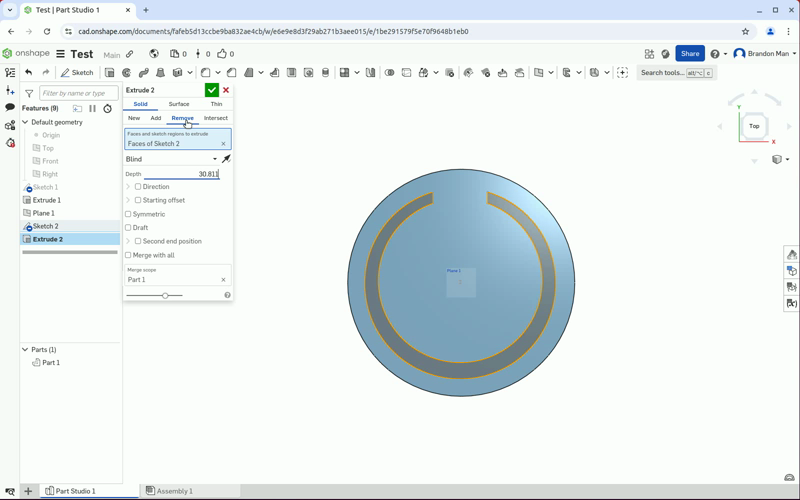
key(tab, 6)
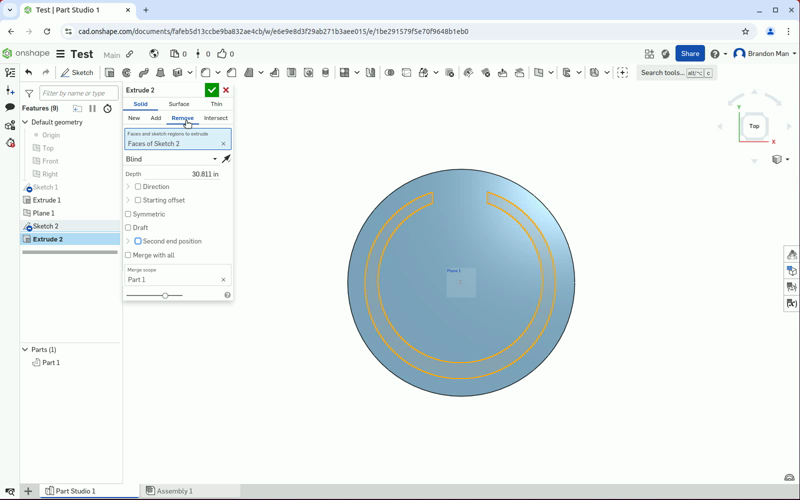
key(space)
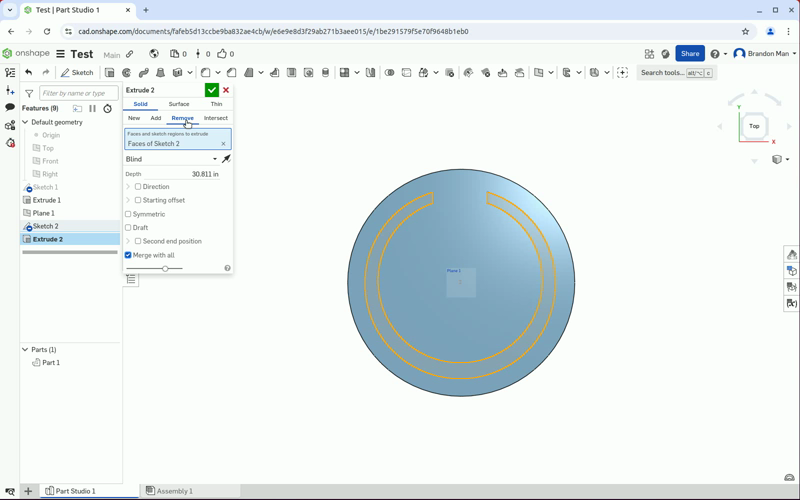
key(enter)
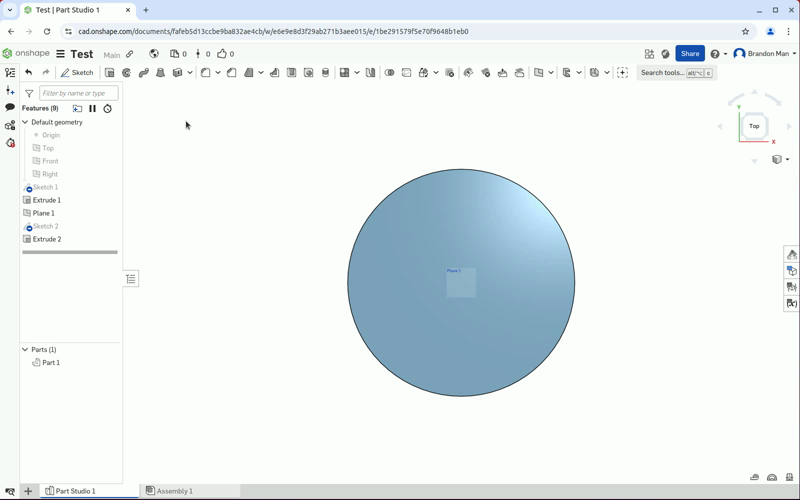
key(shift+h)
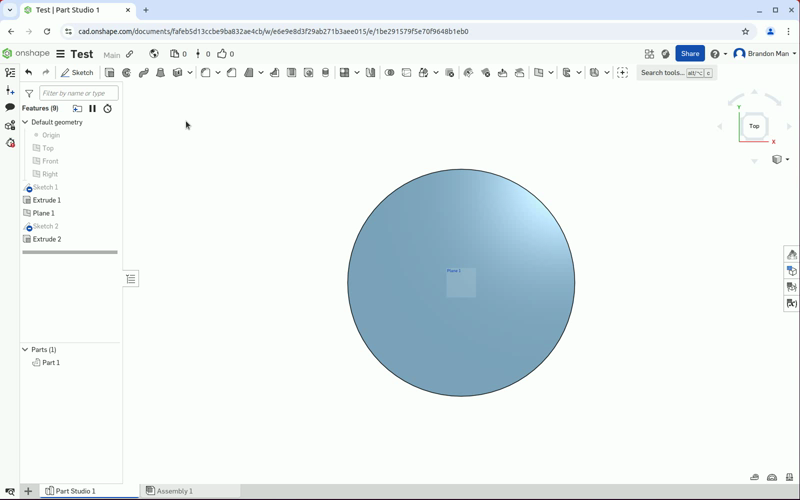
key(shift+h)
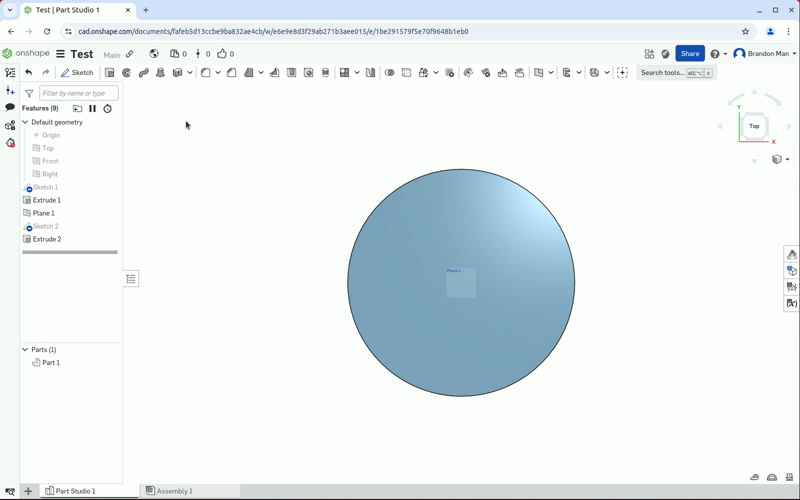
key(shift+7)
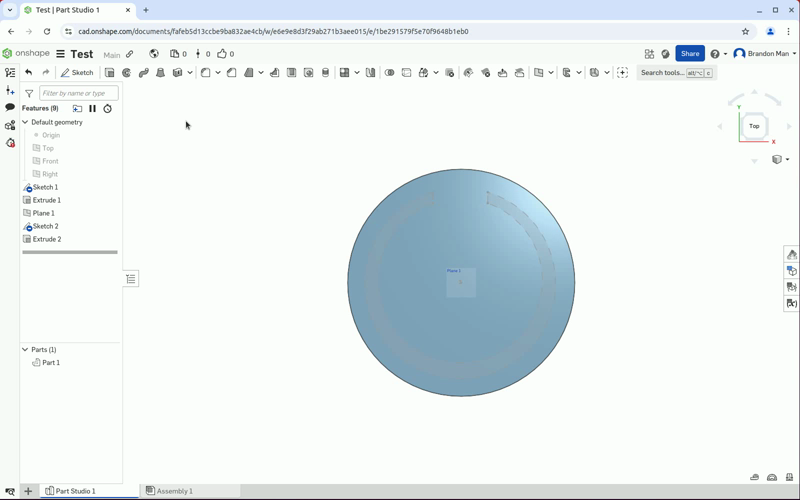
key(up, 3)
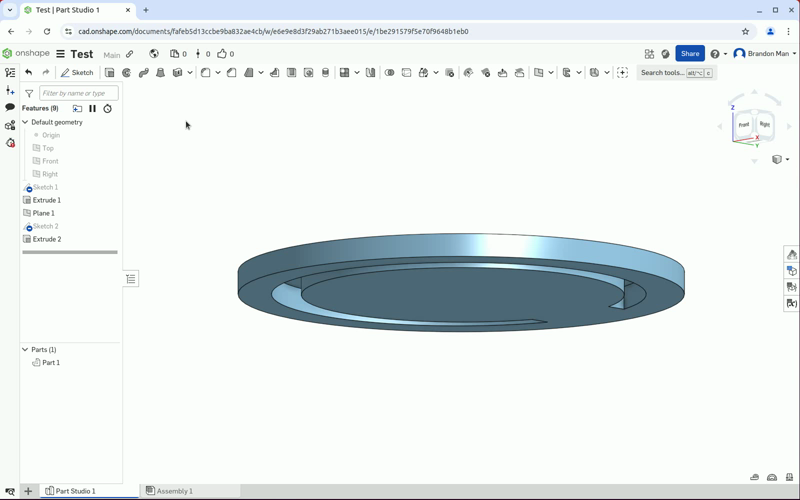
key(left, 3)
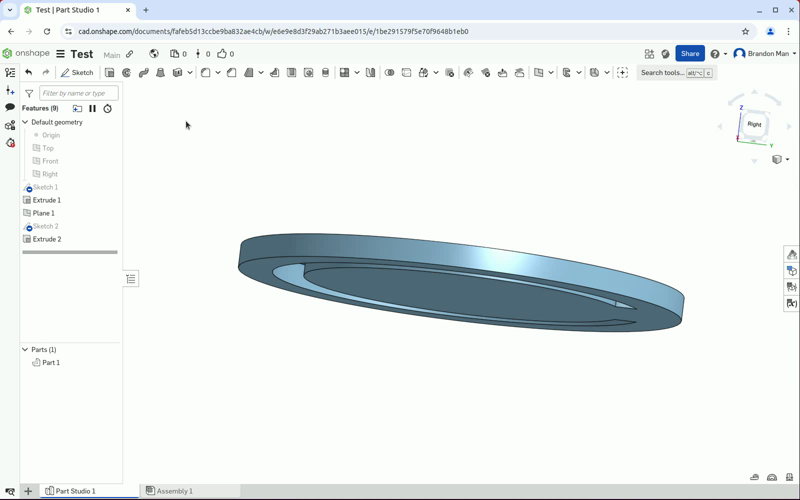
key(right, 3)
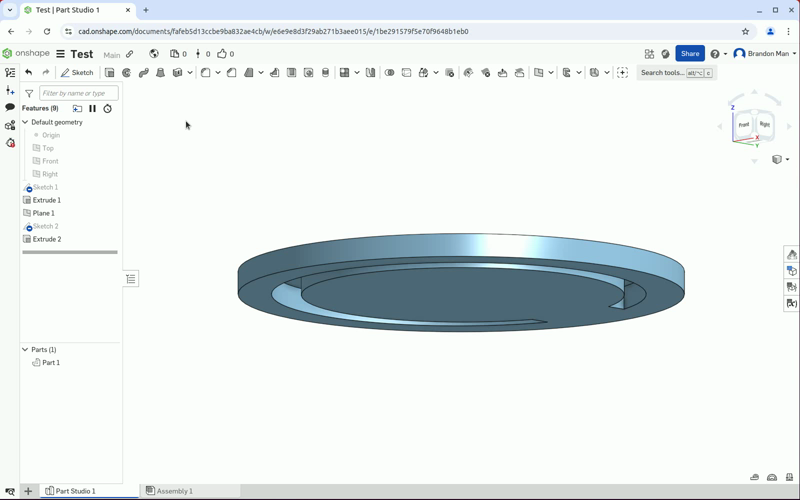
key(down, 3)
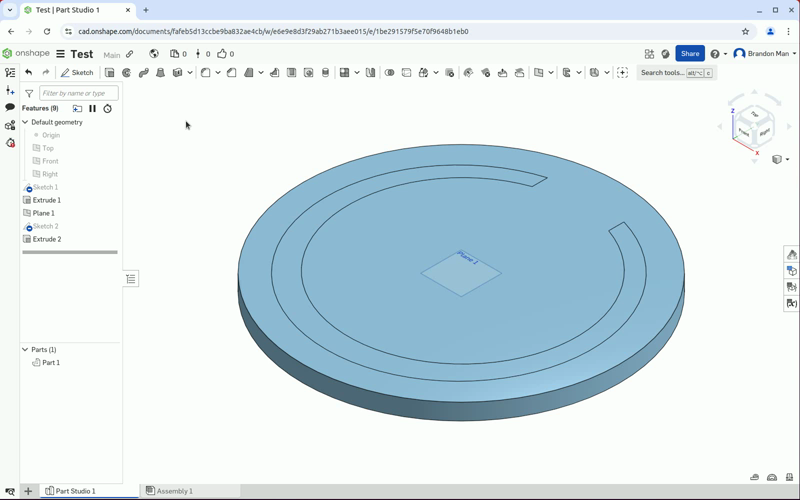
mouse_move(73, 189)
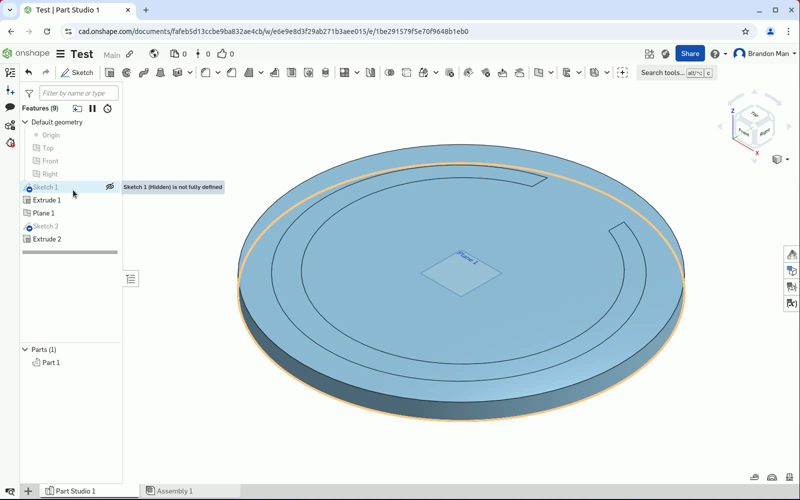
click(73, 189)